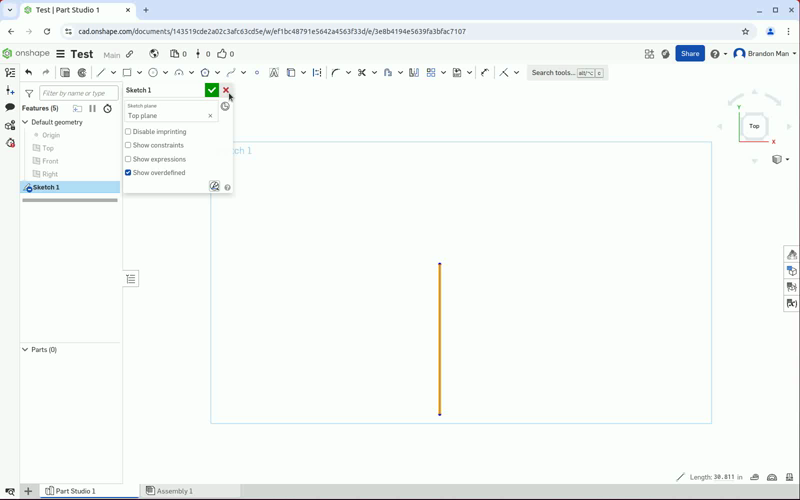
key(shift+h)
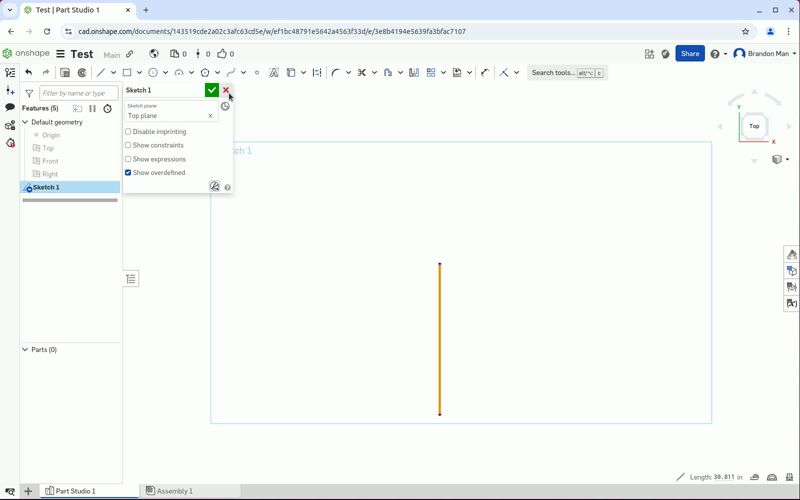
key(shift+s)
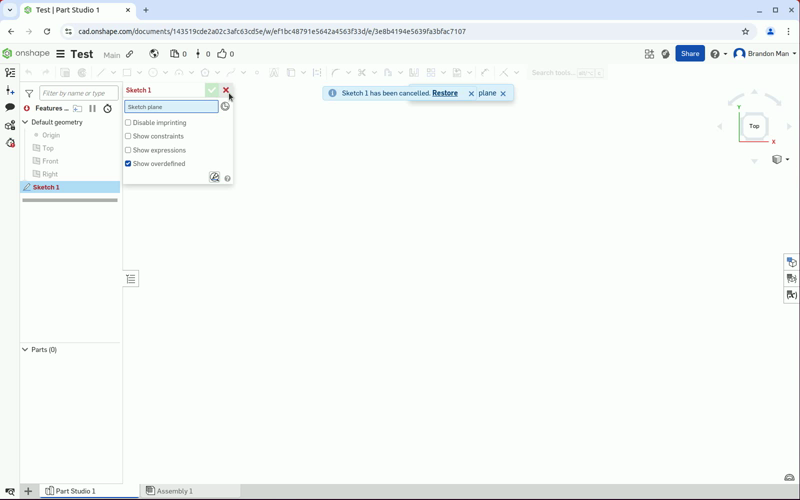
mouse_move(73, 150)
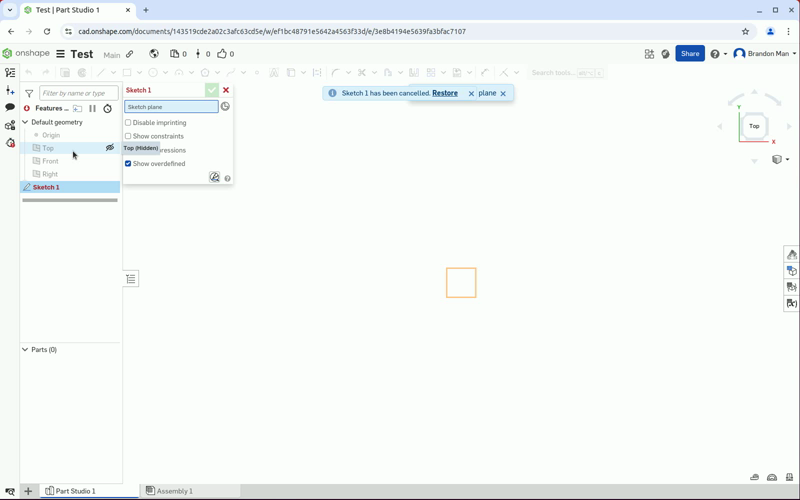
click(73, 150)
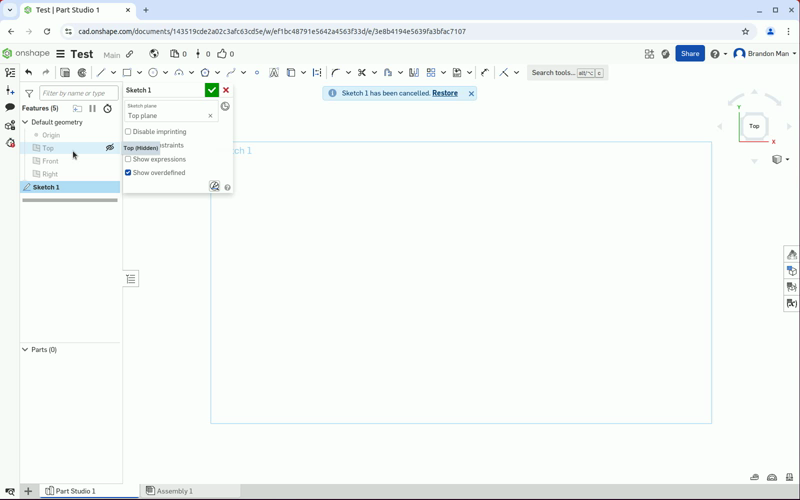
mouse_move(73, 352)
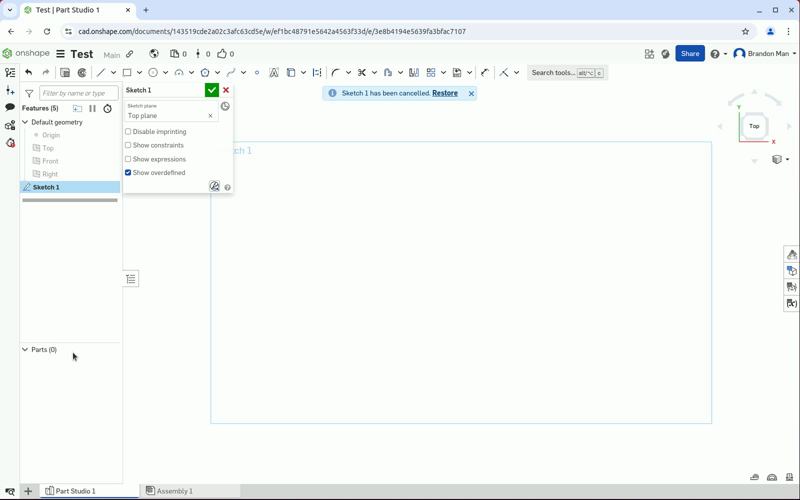
key(y)
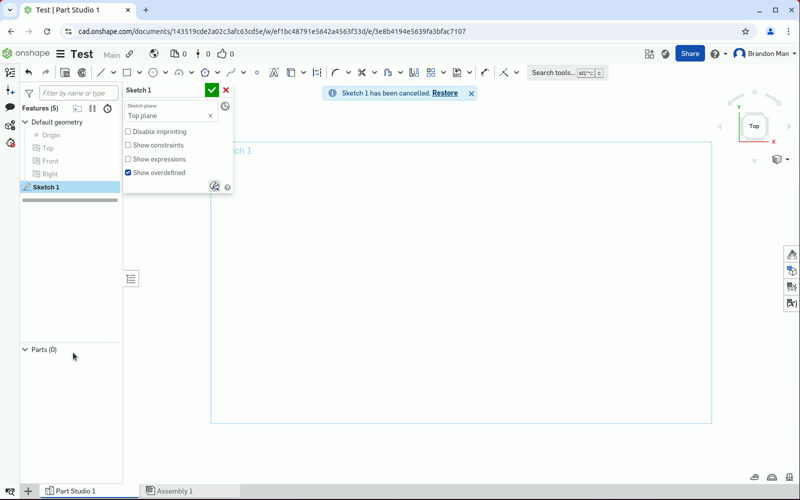
key(c)
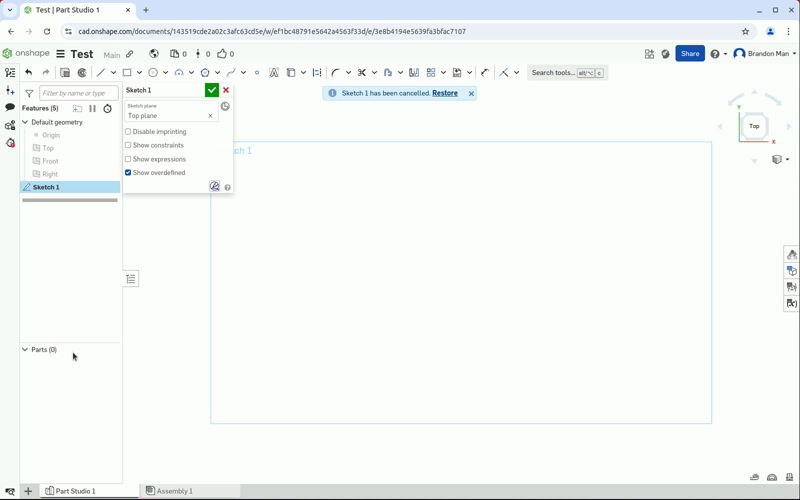
key_down(shift)
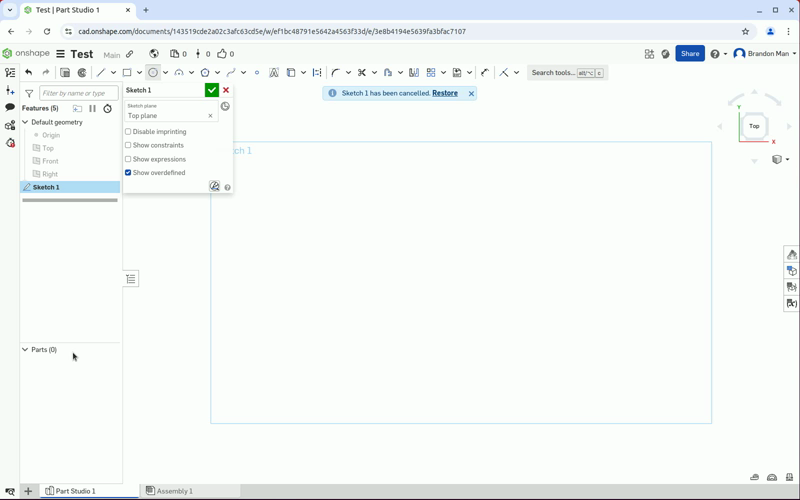
mouse_move(461, 282)
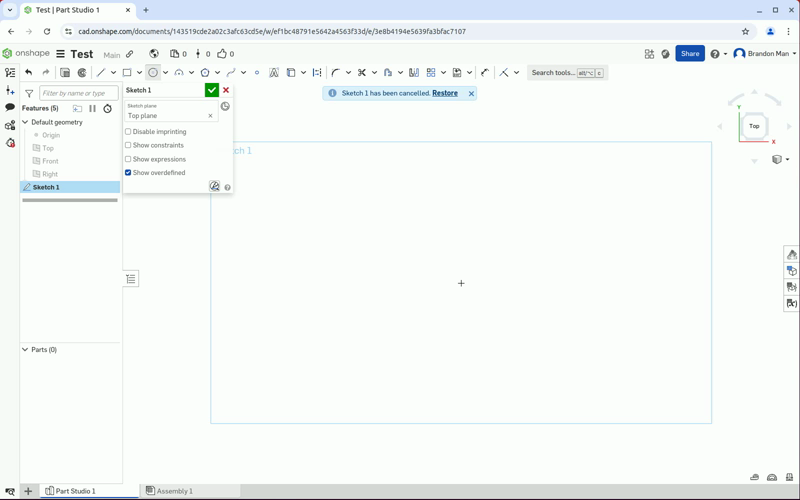
click(461, 282)
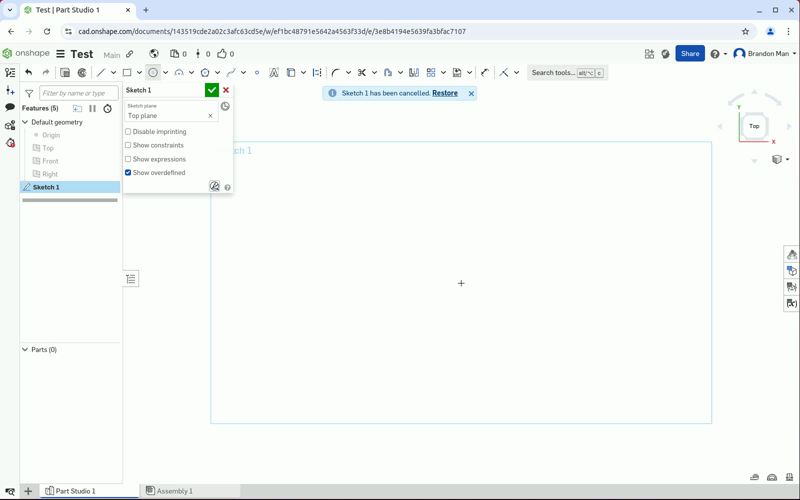
key_up(shift)
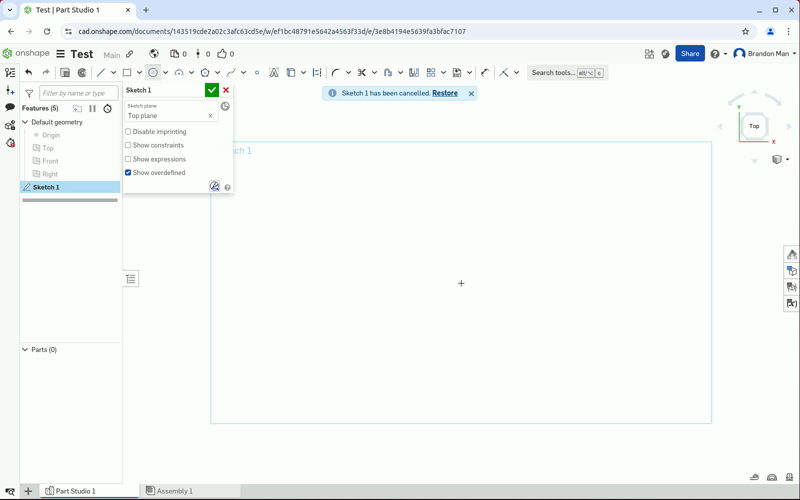
mouse_move(572, 282)
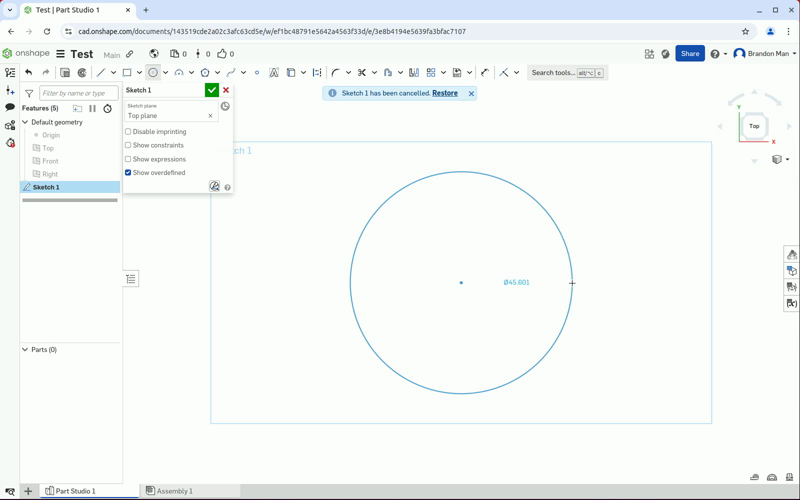
click(572, 282)
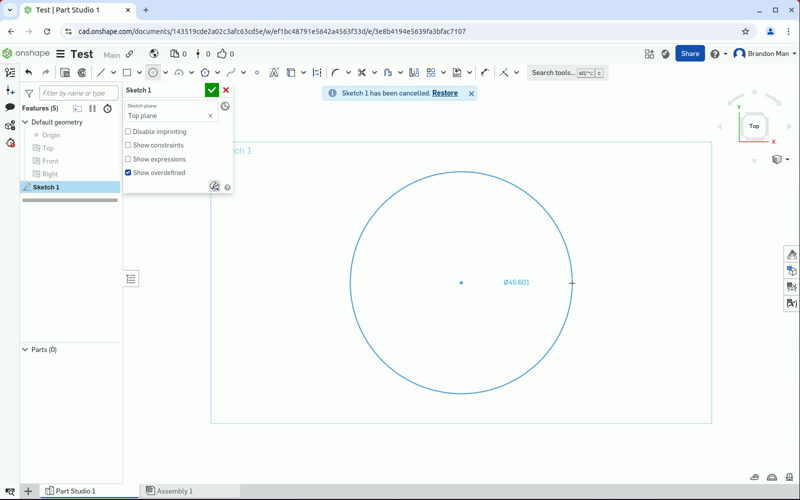
key(esc)
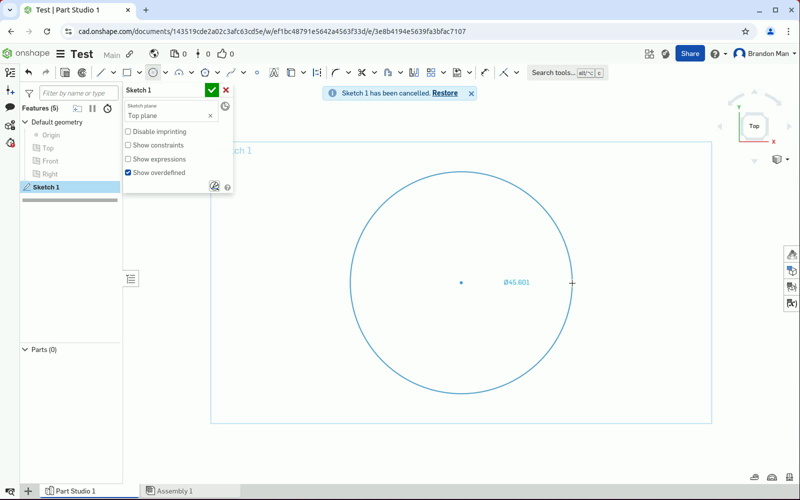
key(l)
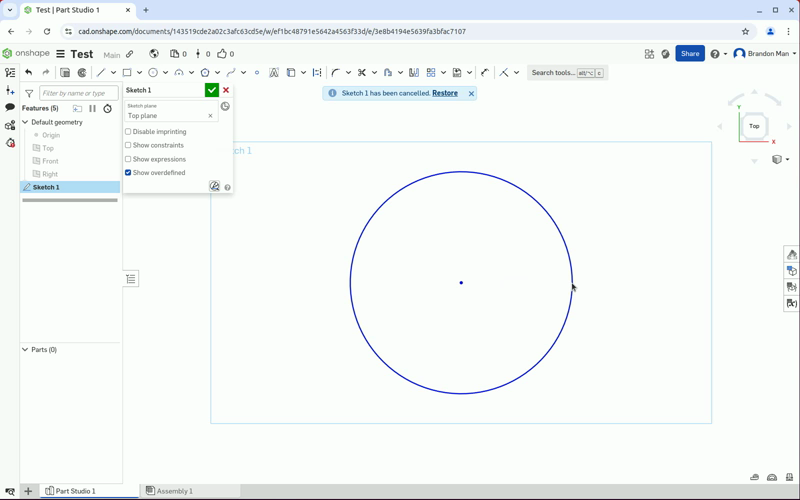
key_down(shift)
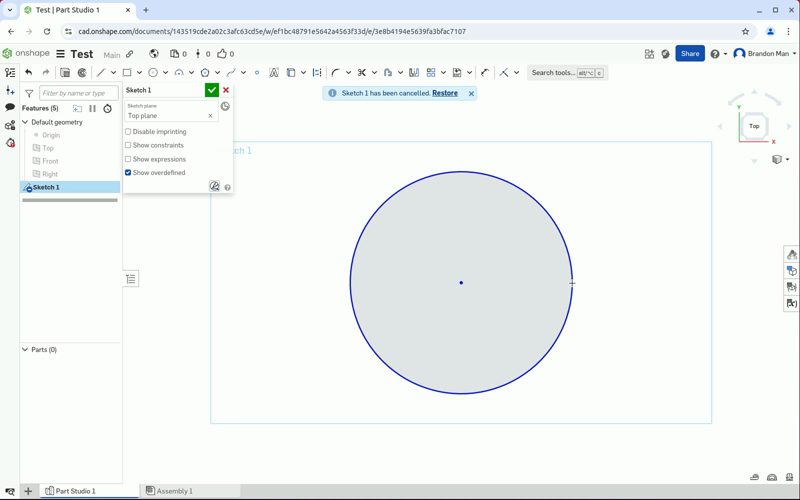
mouse_move(386, 358)
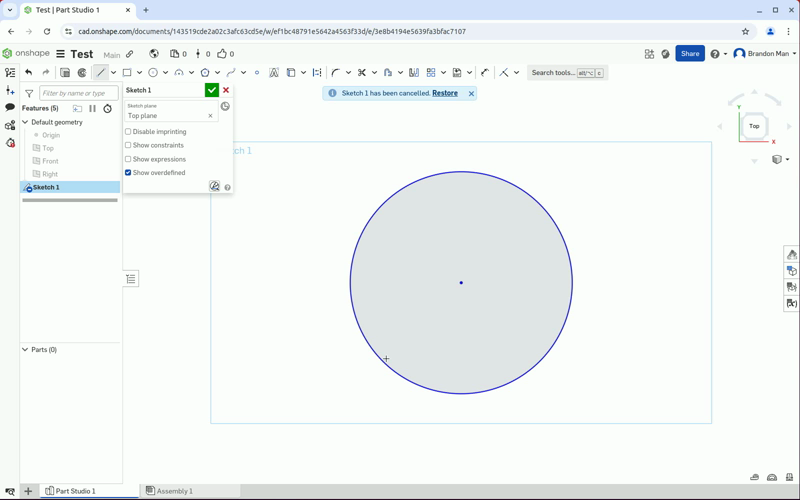
click(386, 358)
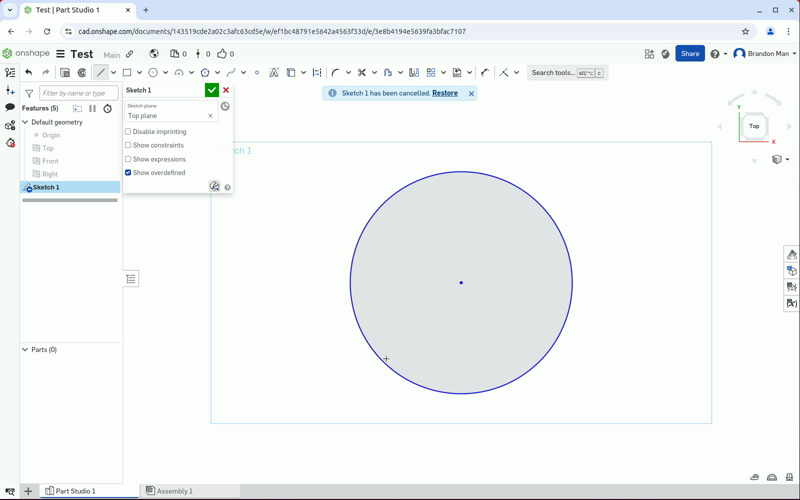
key_up(shift)
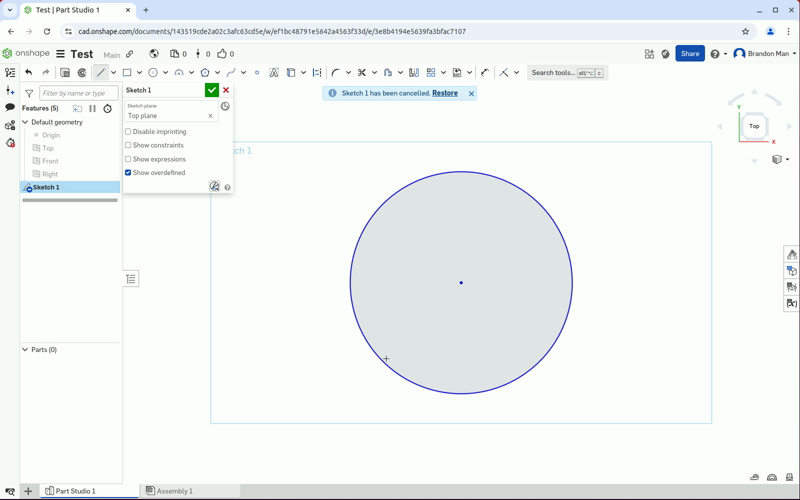
key_down(shift)
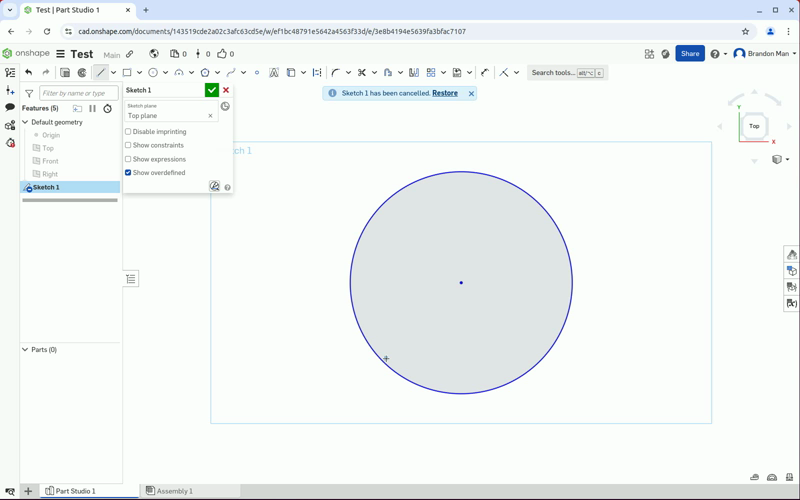
mouse_move(534, 358)
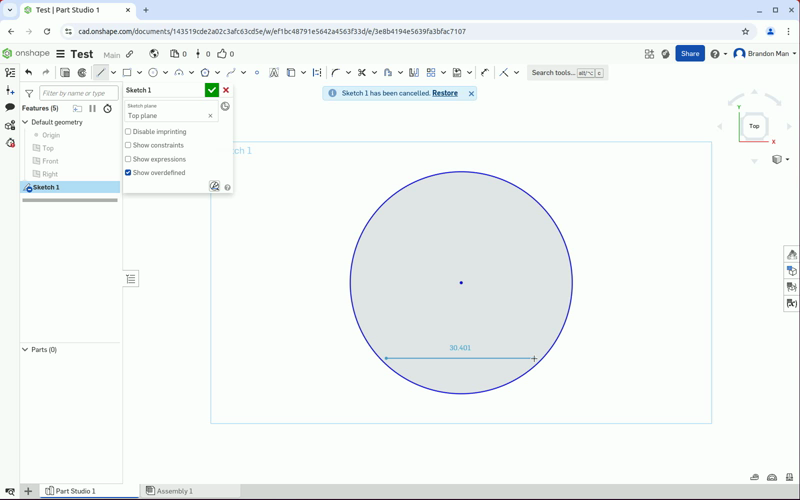
click(534, 358)
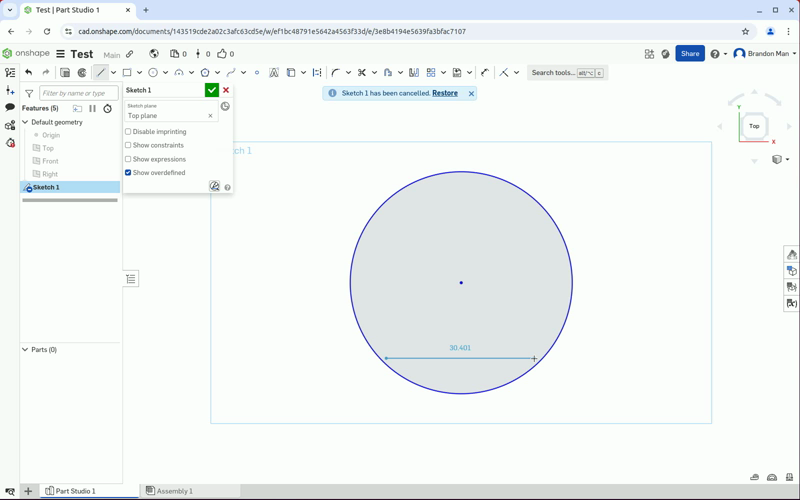
key_up(shift)
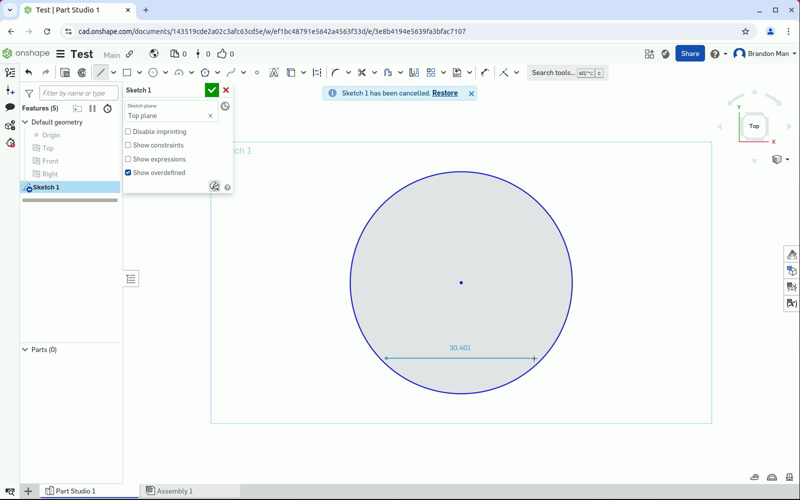
key_down(shift)
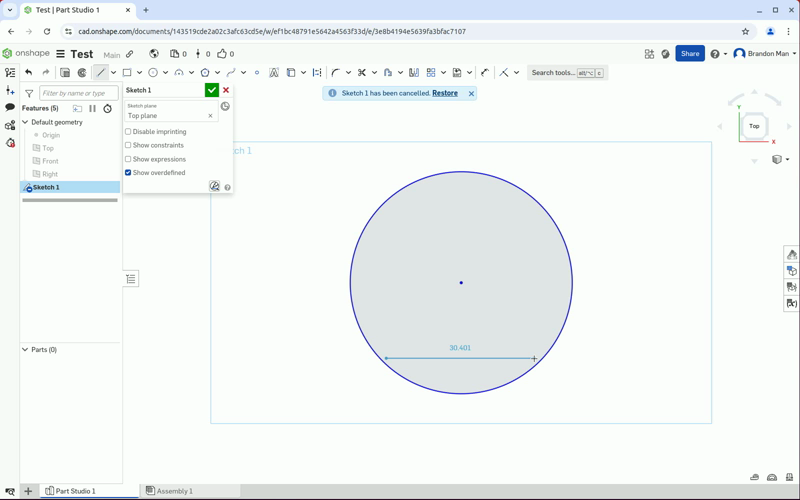
mouse_move(534, 207)
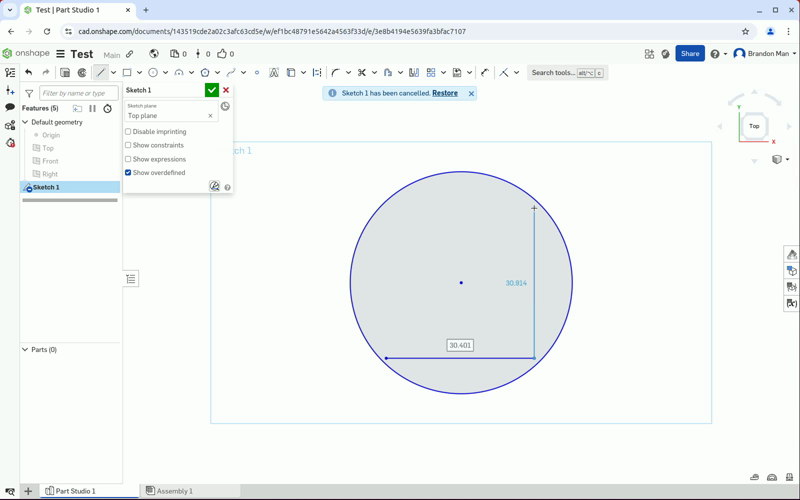
click(534, 207)
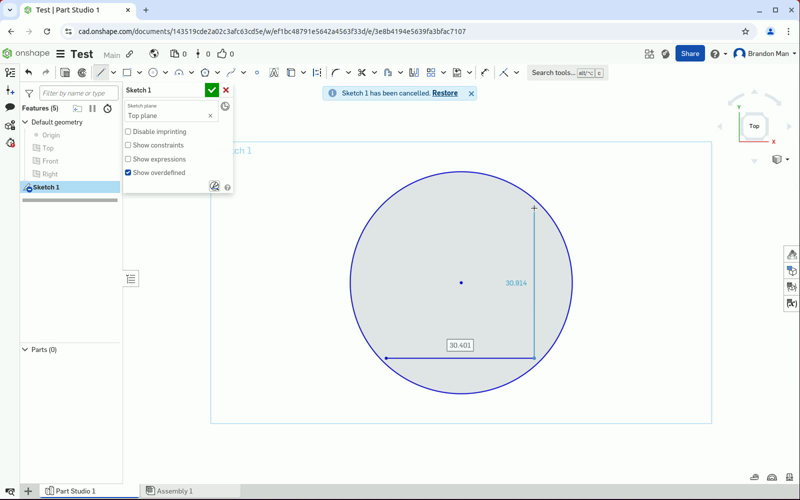
key_up(shift)
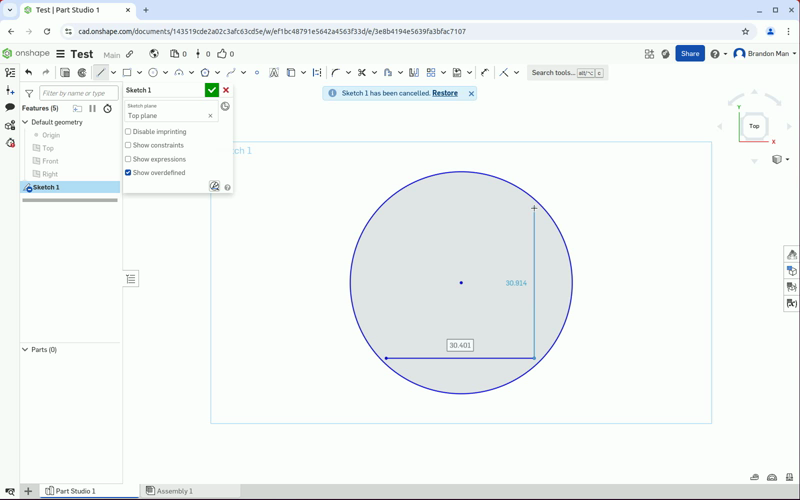
key_down(shift)
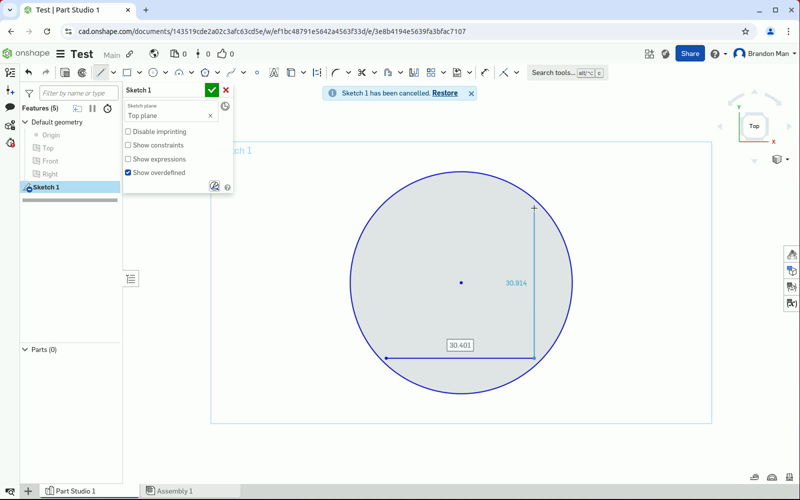
mouse_move(386, 207)
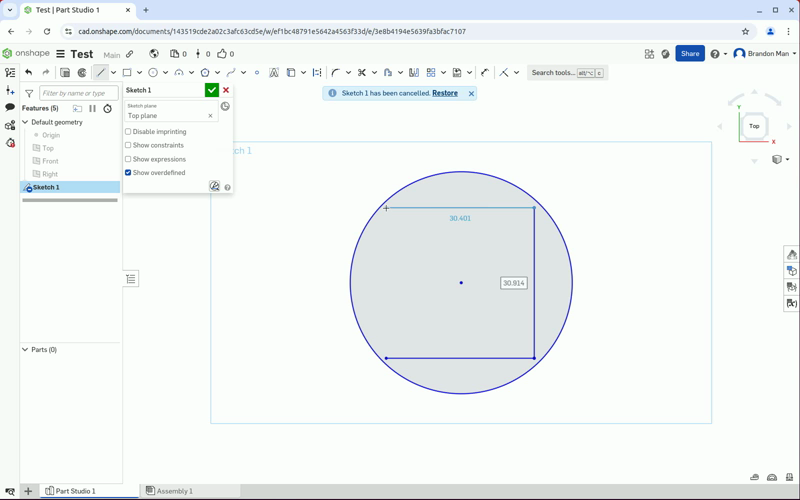
click(386, 207)
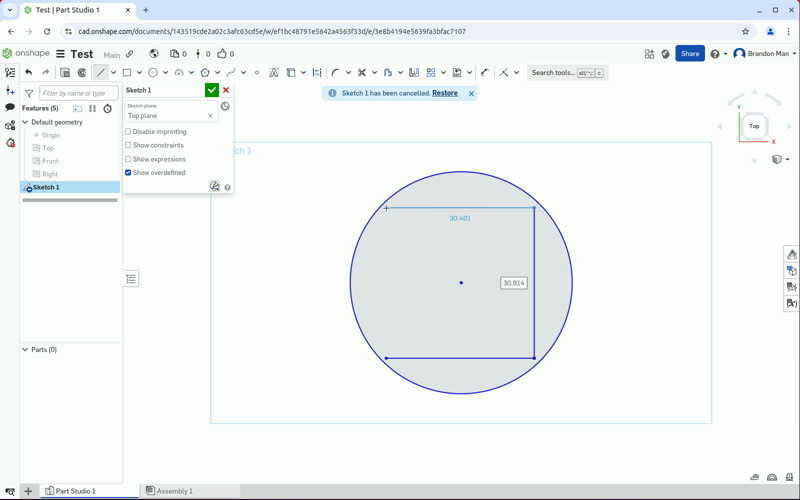
key_up(shift)
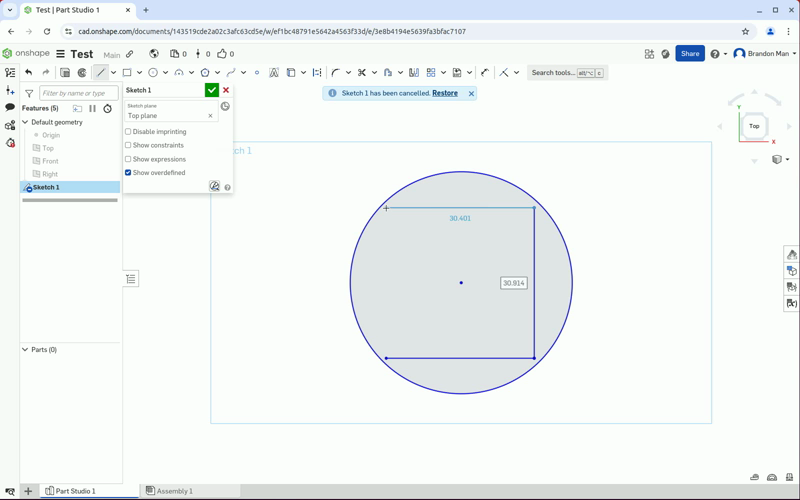
key_down(shift)
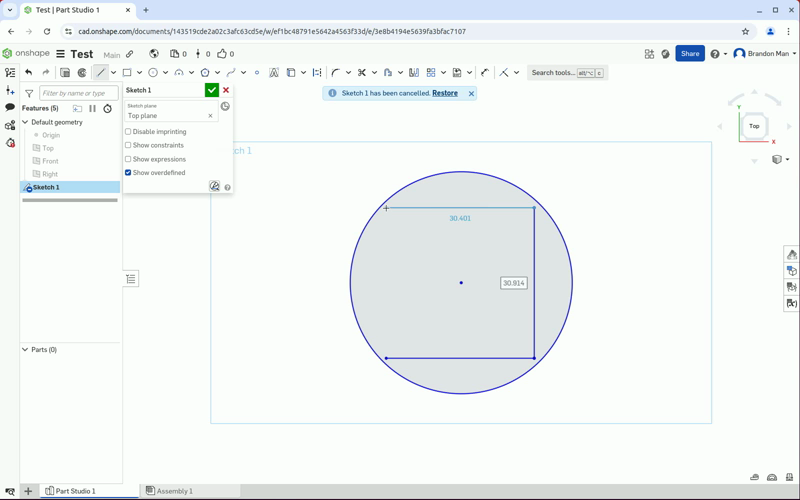
mouse_move(386, 358)
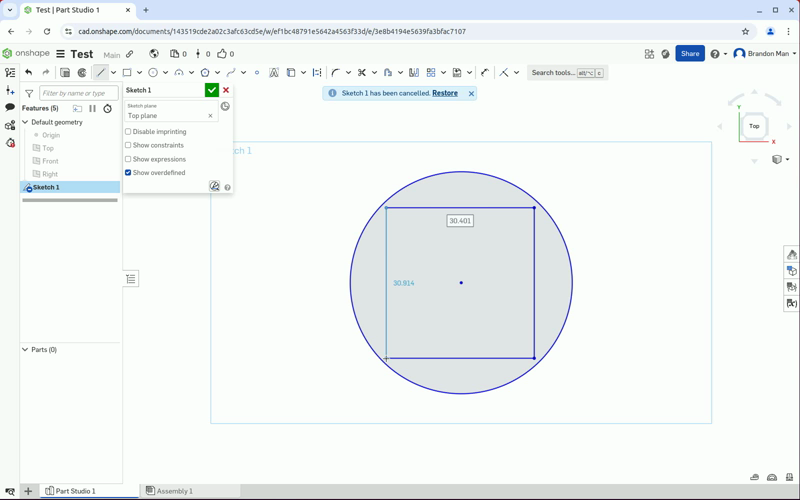
key_up(shift)
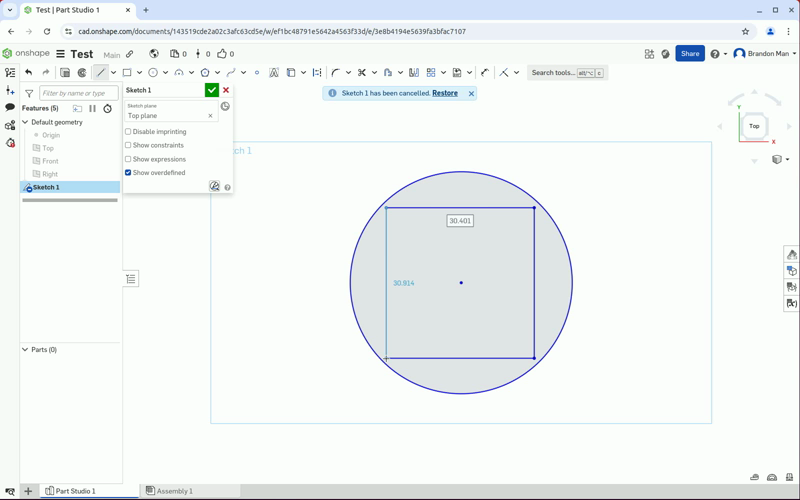
click(386, 358)
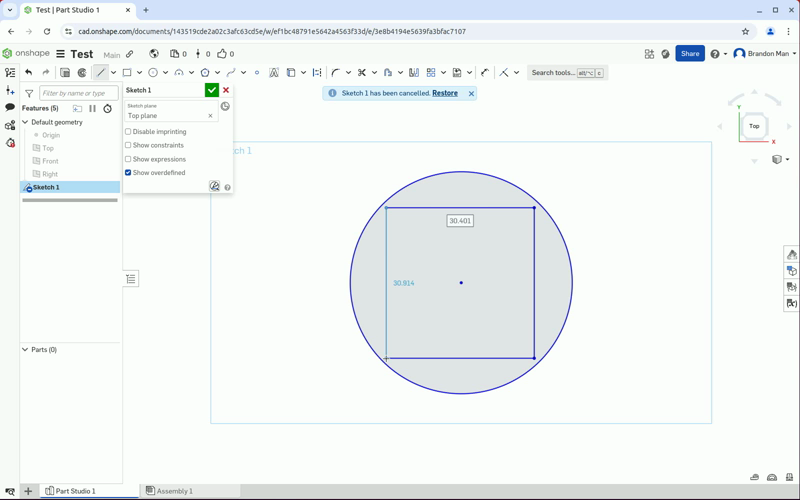
key(esc)
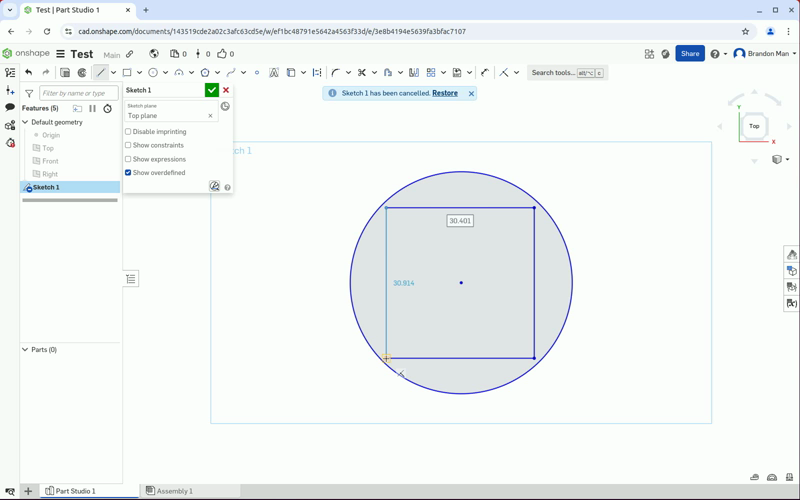
mouse_move(486, 371)
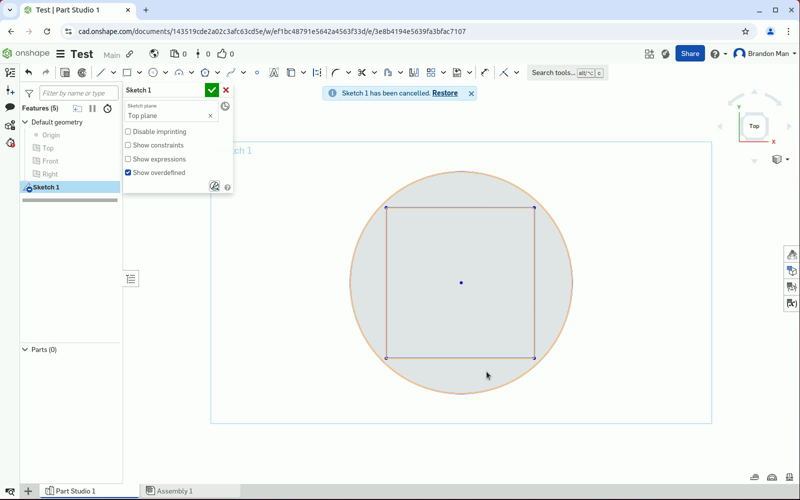
click(486, 371)
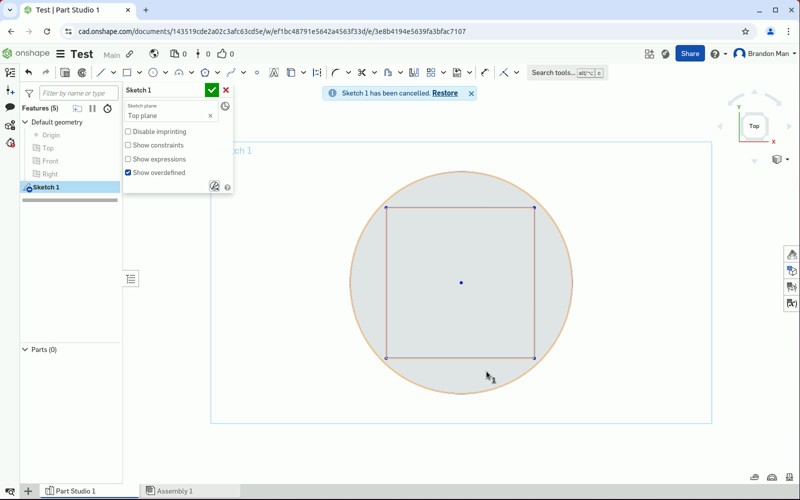
mouse_move(73, 352)
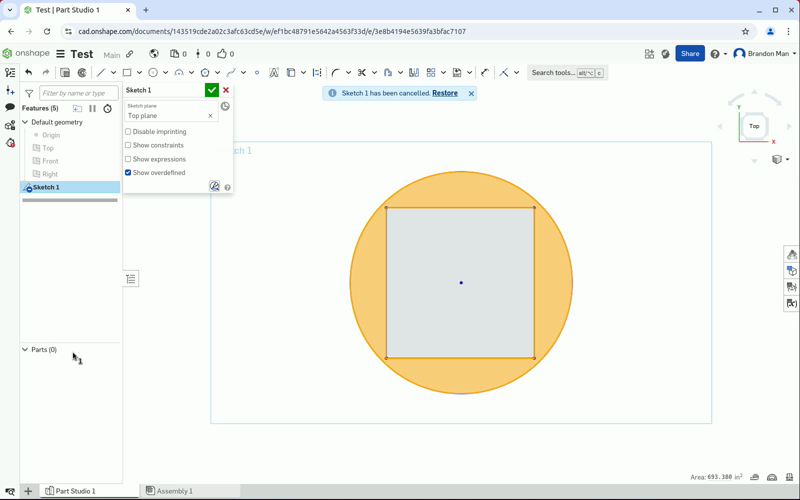
key(shift+y)
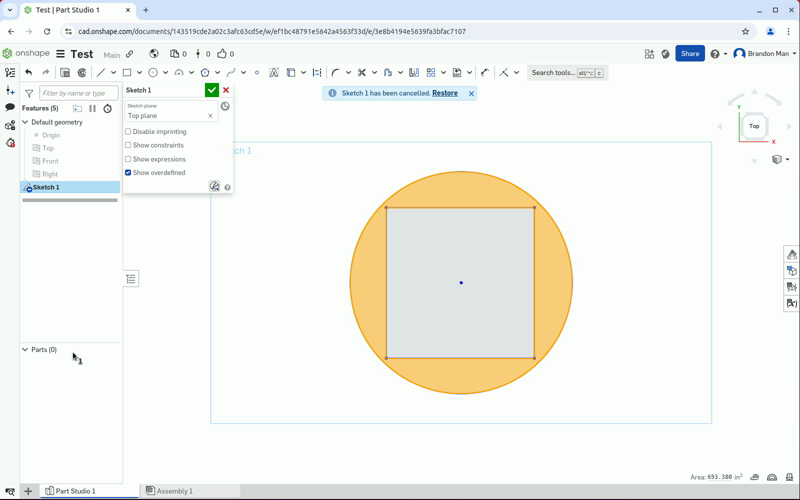
key(shift+e)
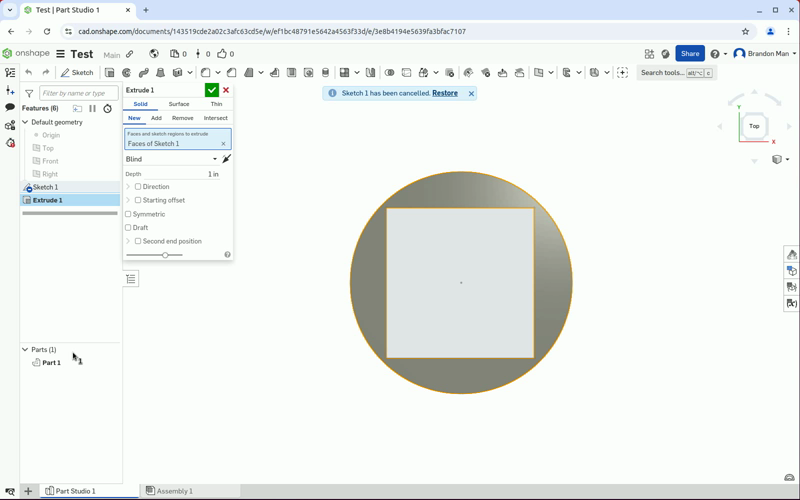
mouse_move(143, 106)
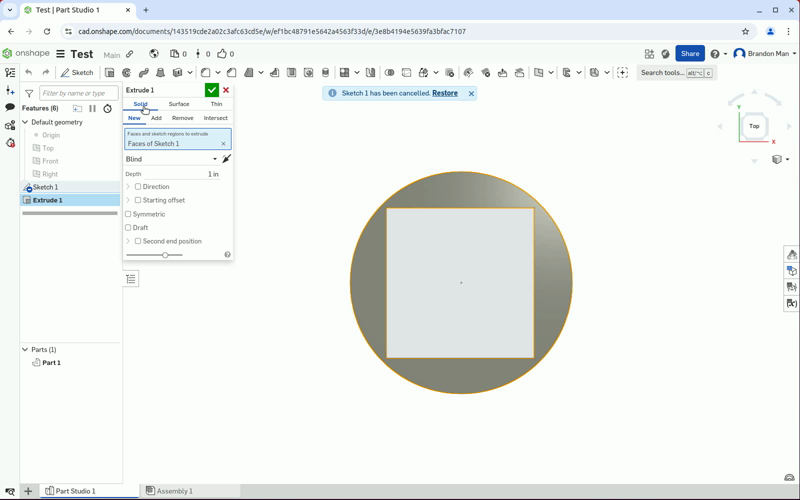
click(143, 106)
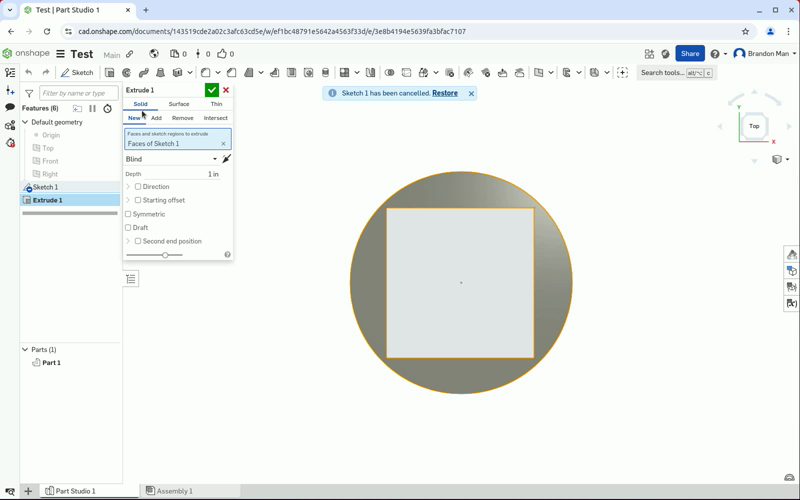
mouse_move(137, 120)
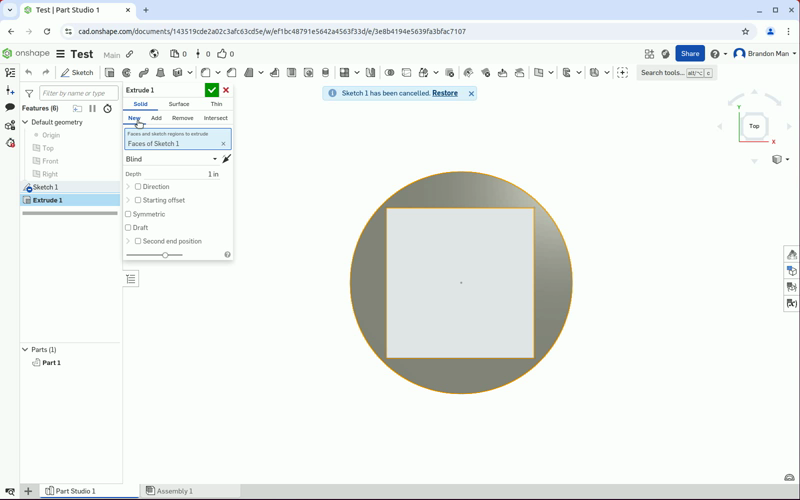
click(137, 120)
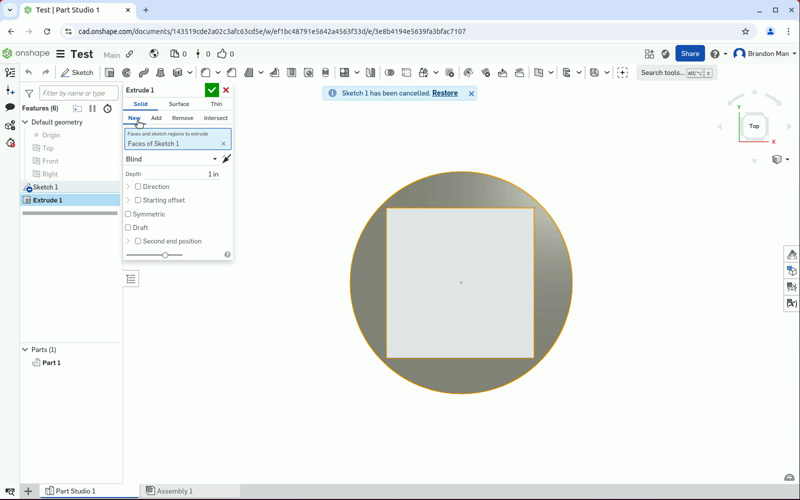
key(tab, 4)
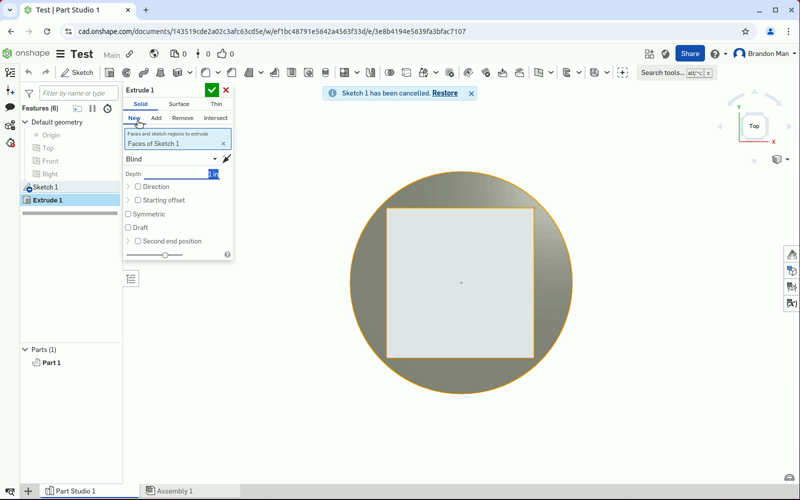
text(7.703)
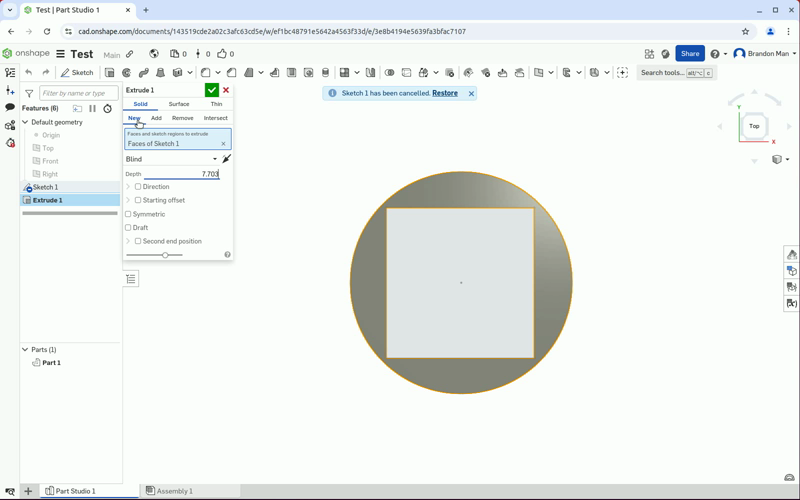
key(enter)
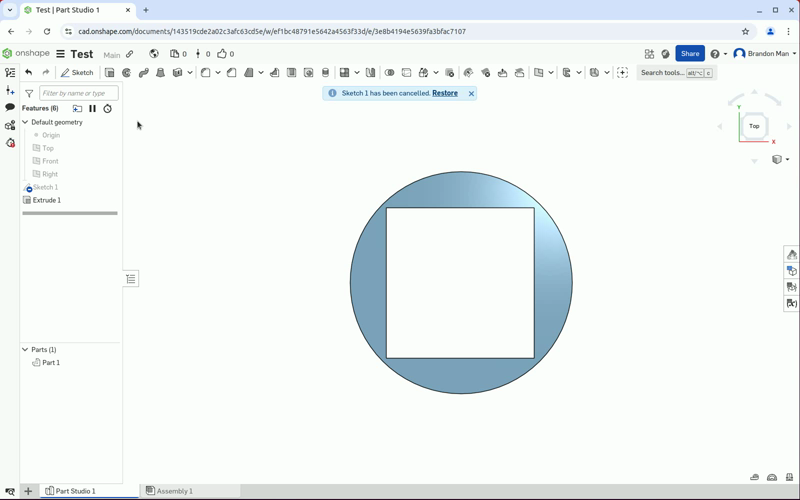
key(shift+h)
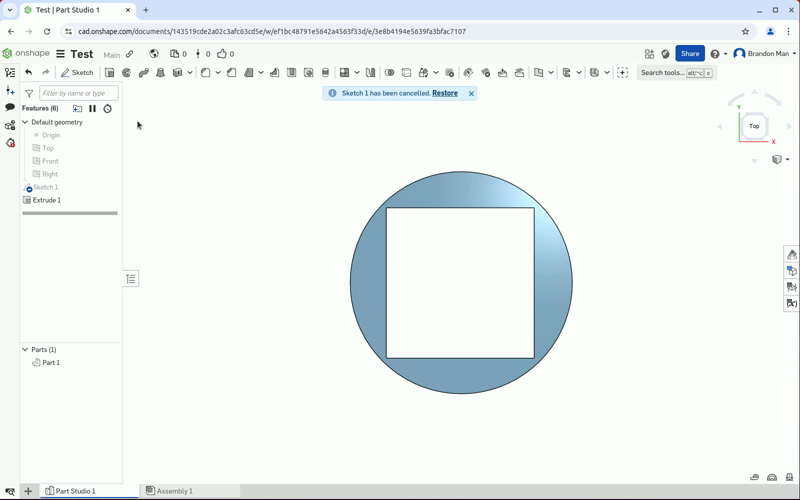
key(shift+h)
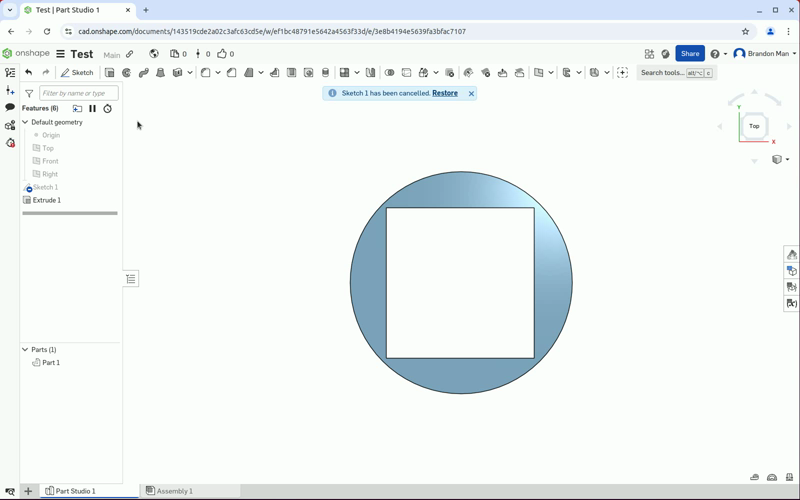
mouse_move(73, 189)
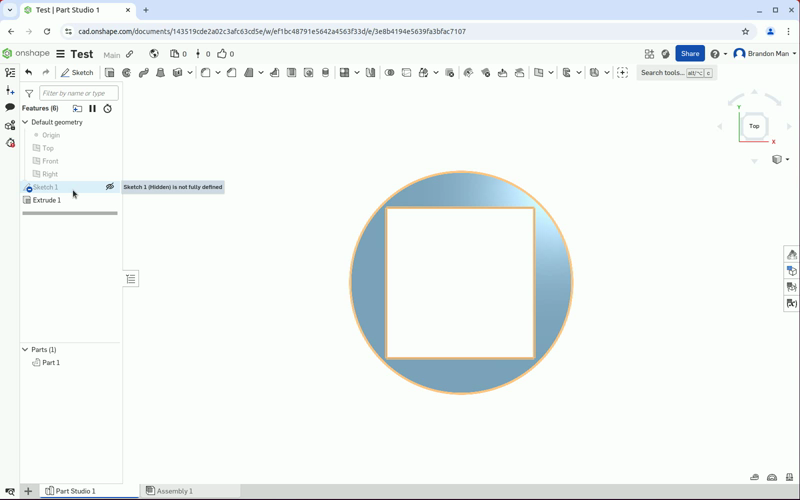
click(73, 189)
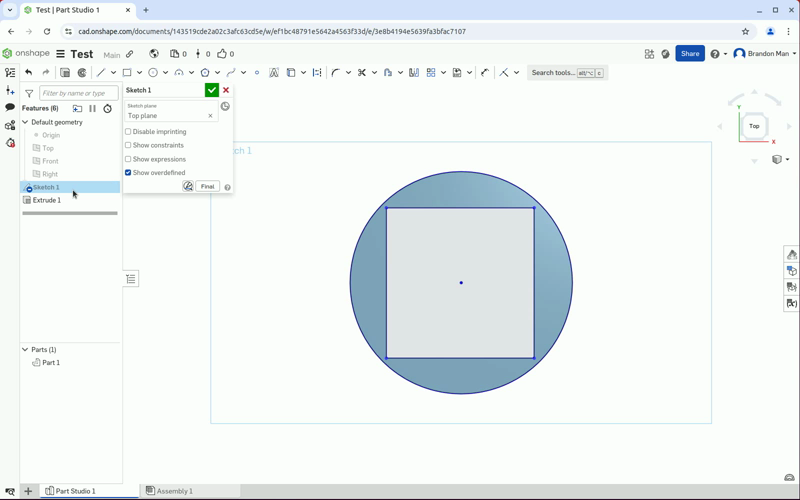
mouse_move(229, 92)
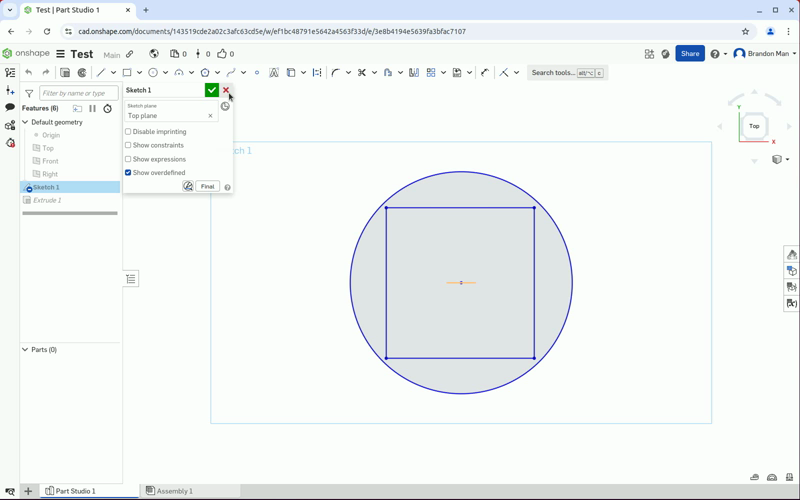
click(229, 92)
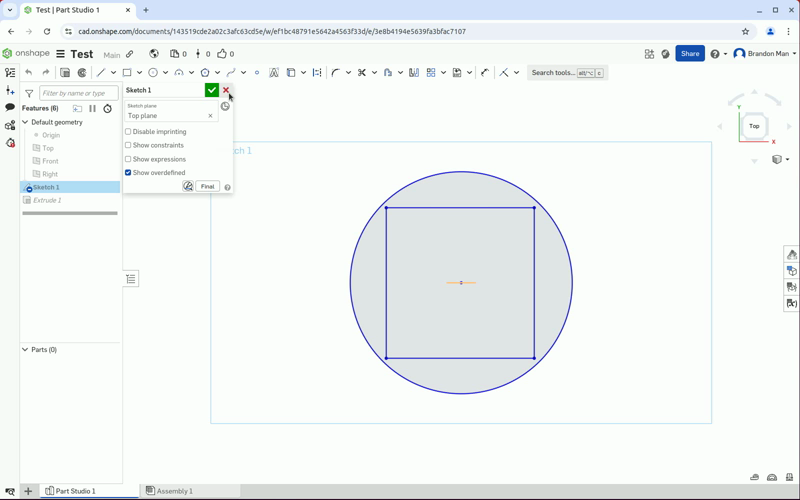
key(shift+s)
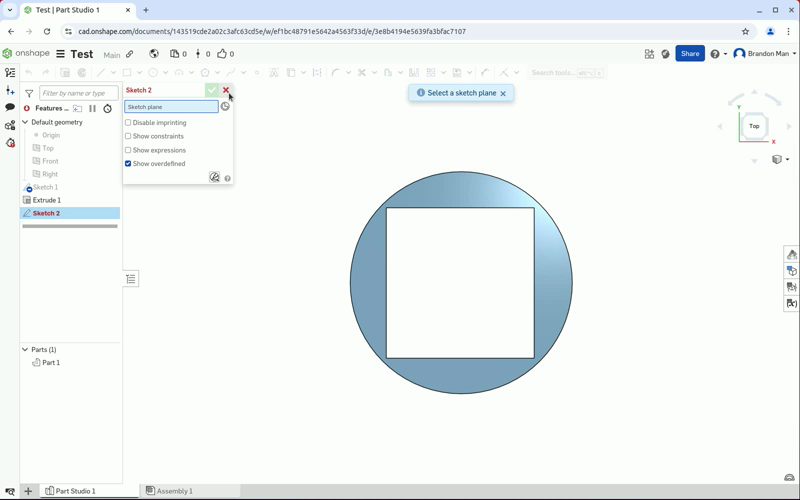
mouse_move(73, 150)
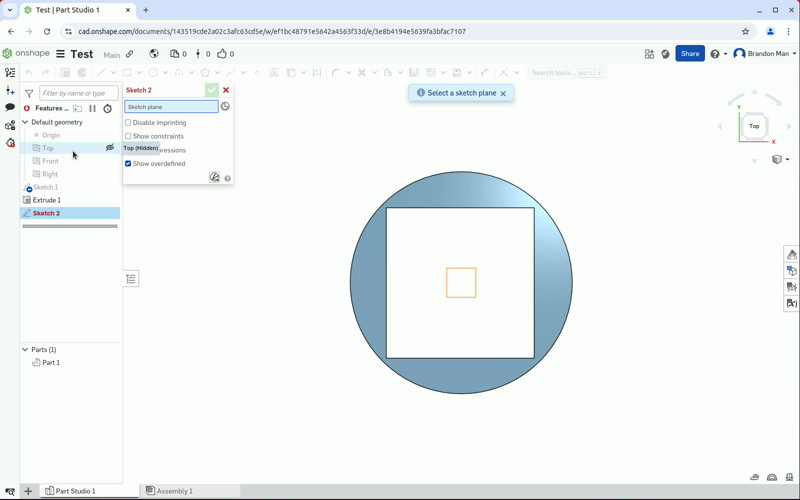
click(73, 150)
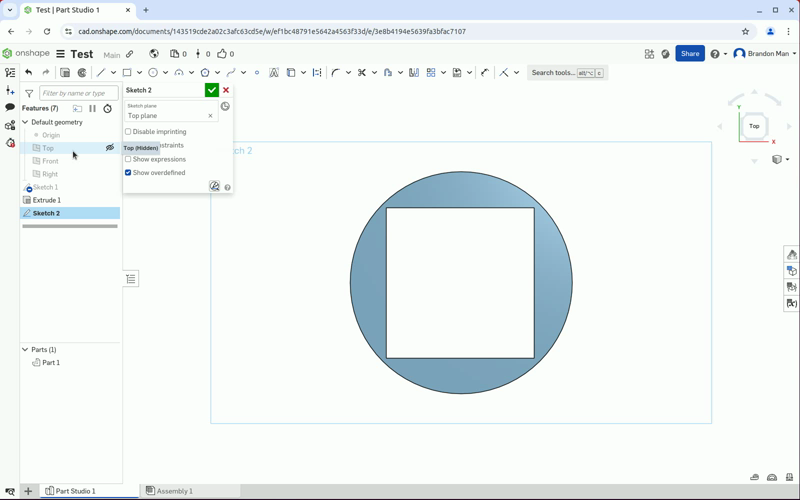
mouse_move(73, 352)
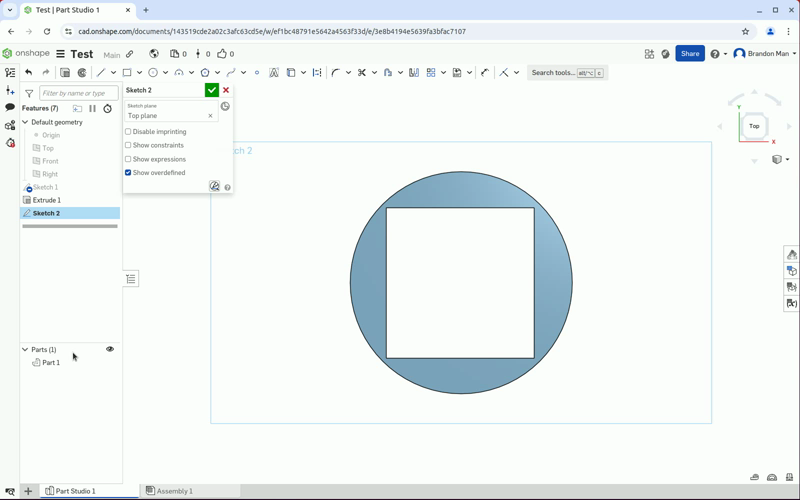
key(y)
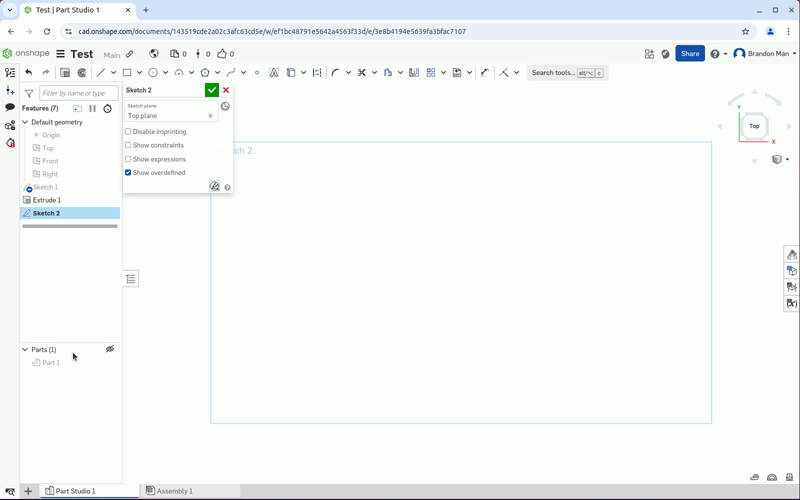
key(l)
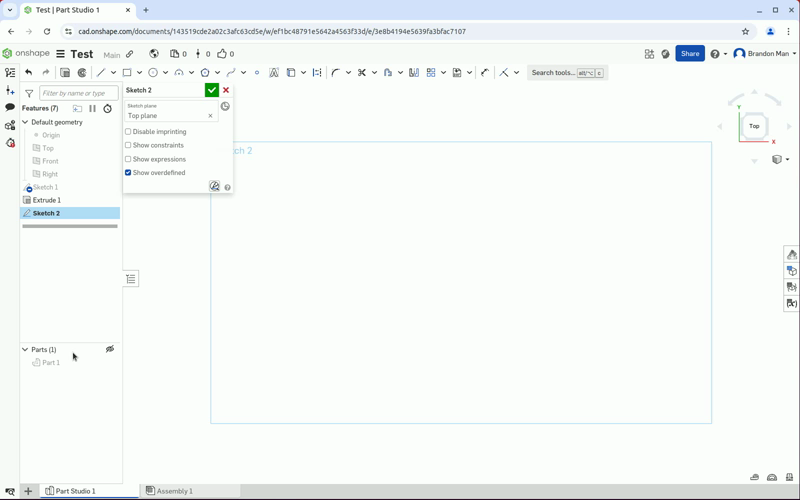
key_down(shift)
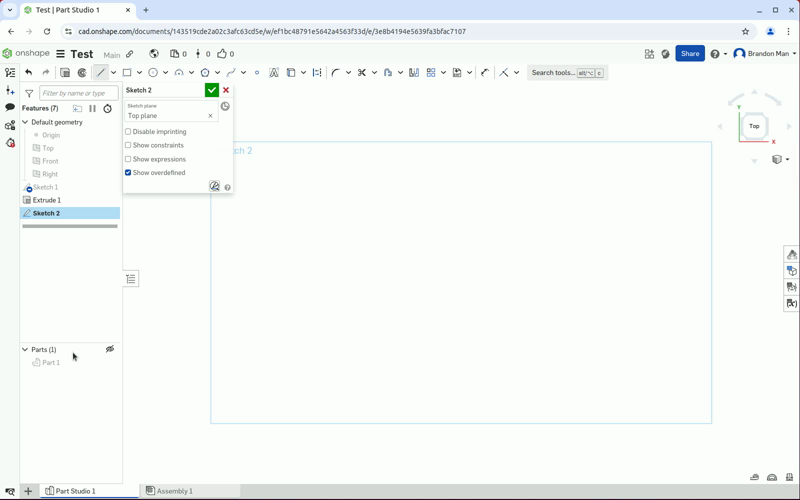
mouse_move(385, 357)
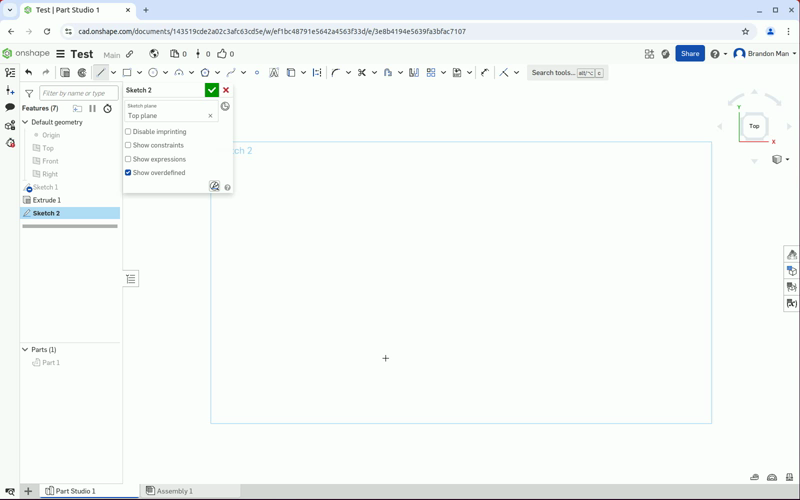
click(385, 357)
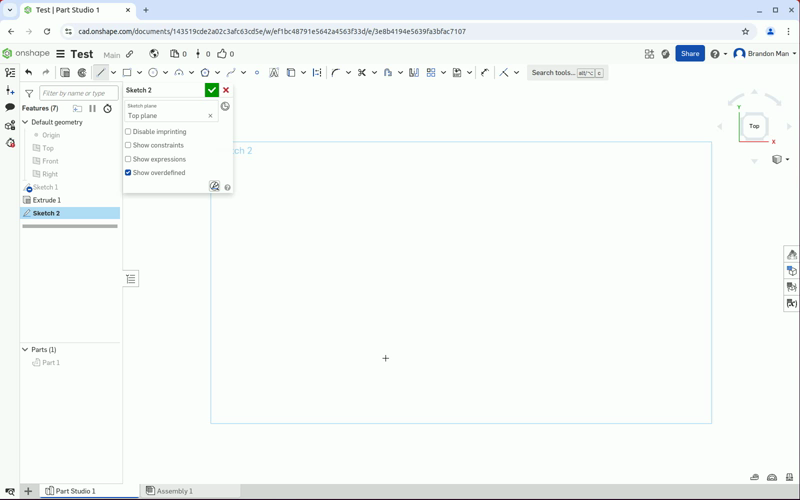
key_up(shift)
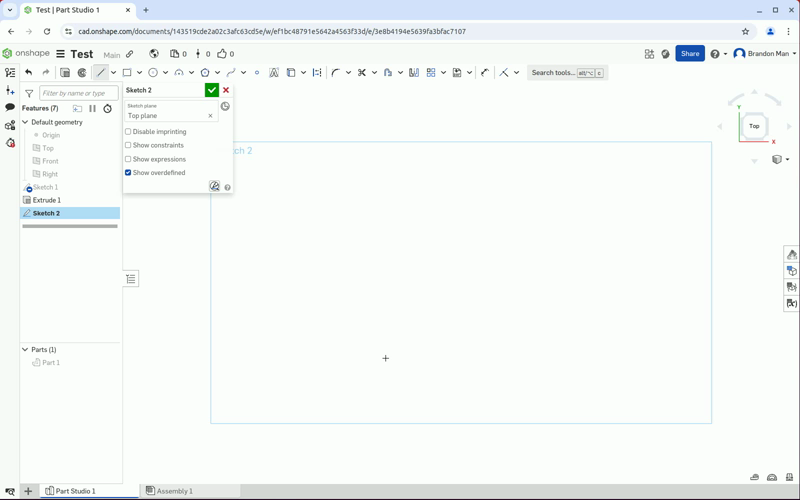
key_down(shift)
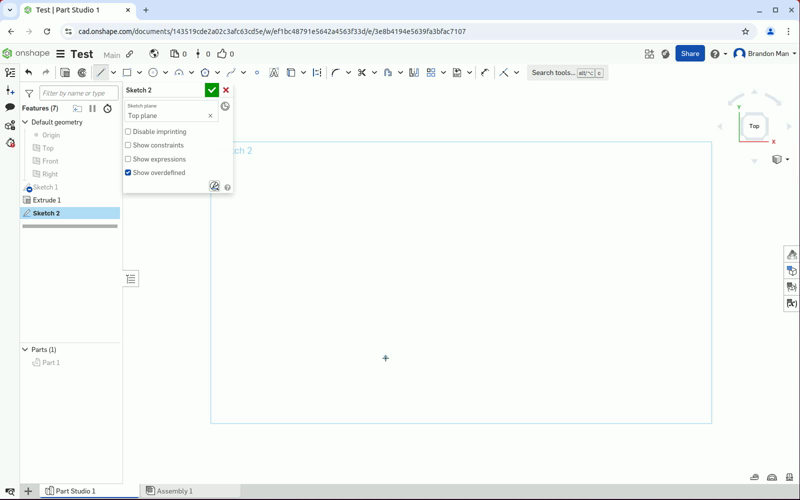
mouse_move(535, 357)
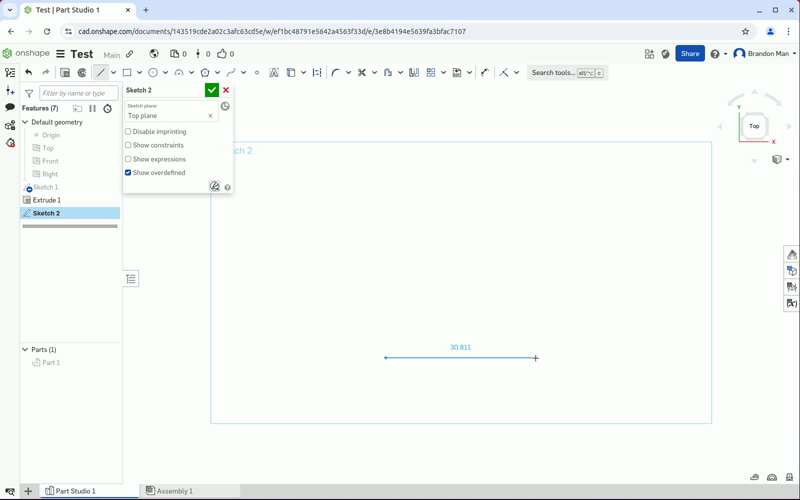
click(535, 357)
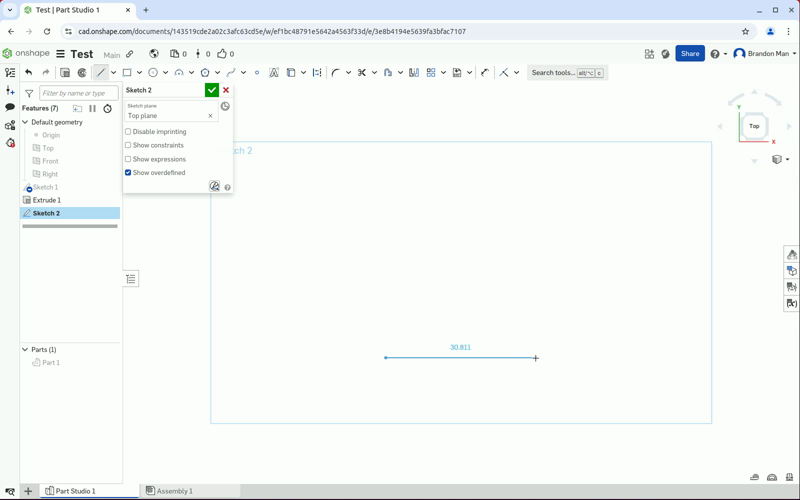
key_up(shift)
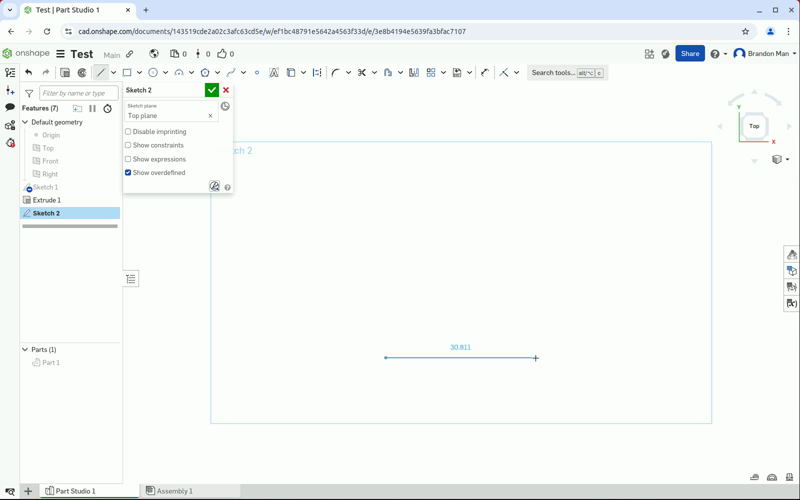
key_down(shift)
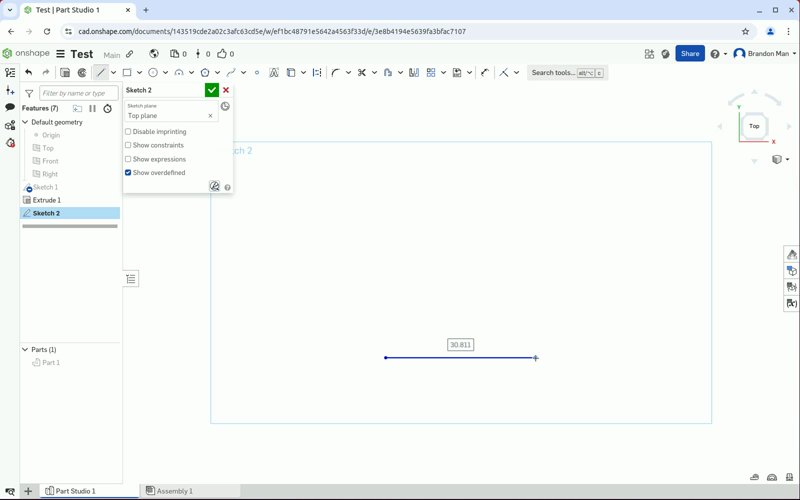
mouse_move(535, 208)
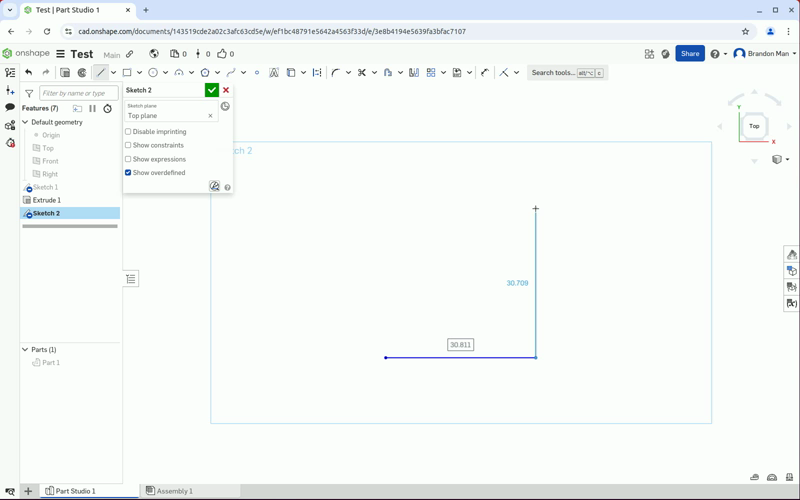
click(535, 208)
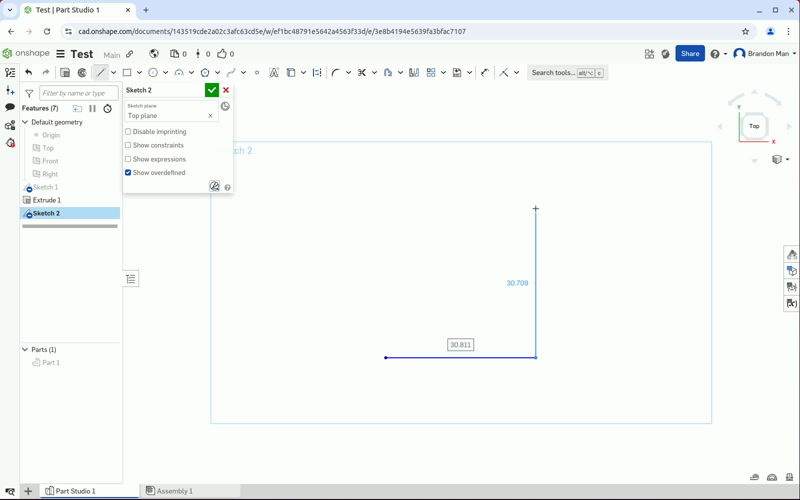
key_up(shift)
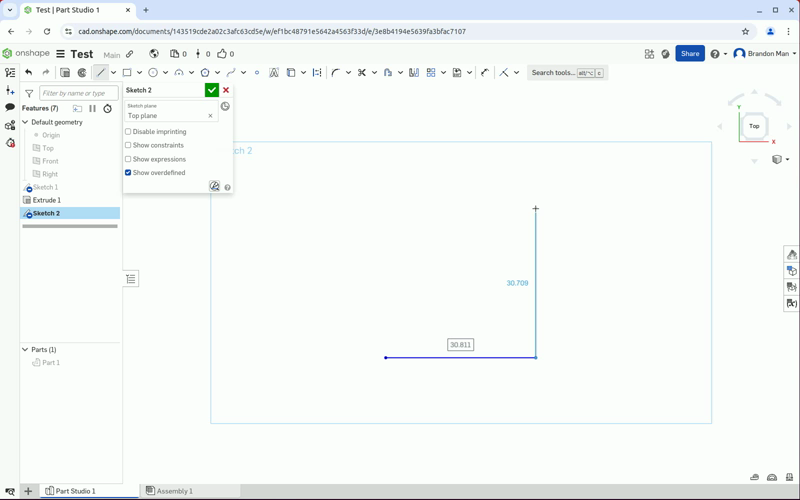
key_down(shift)
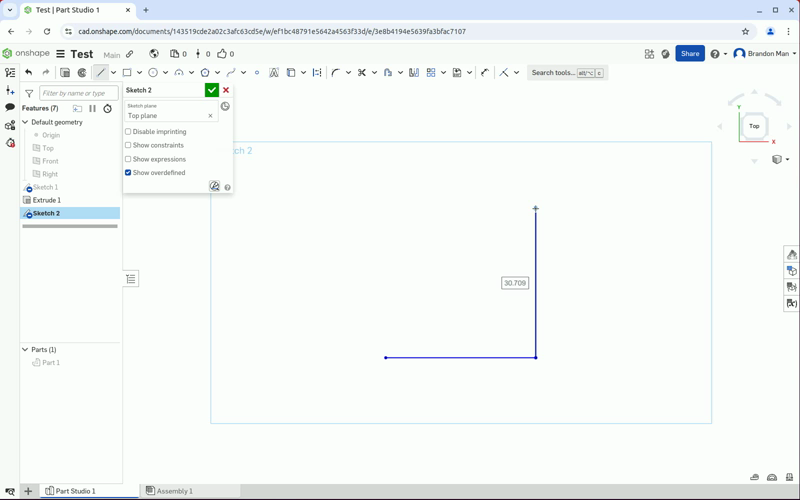
mouse_move(385, 208)
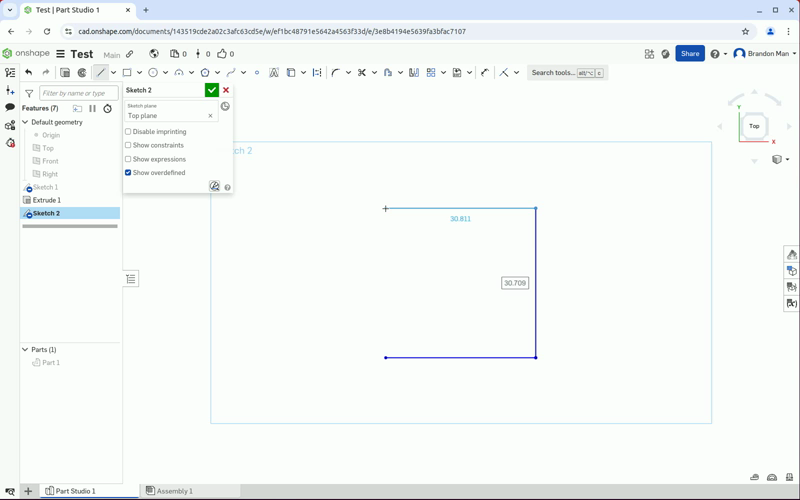
click(385, 208)
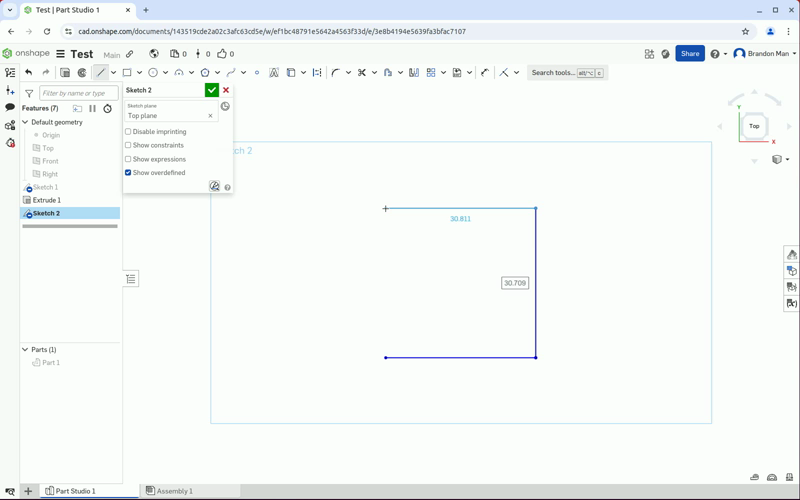
key_up(shift)
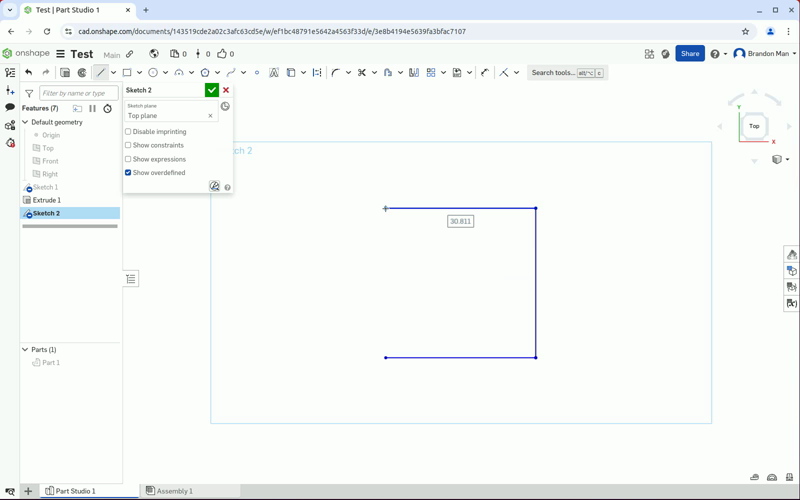
key_down(shift)
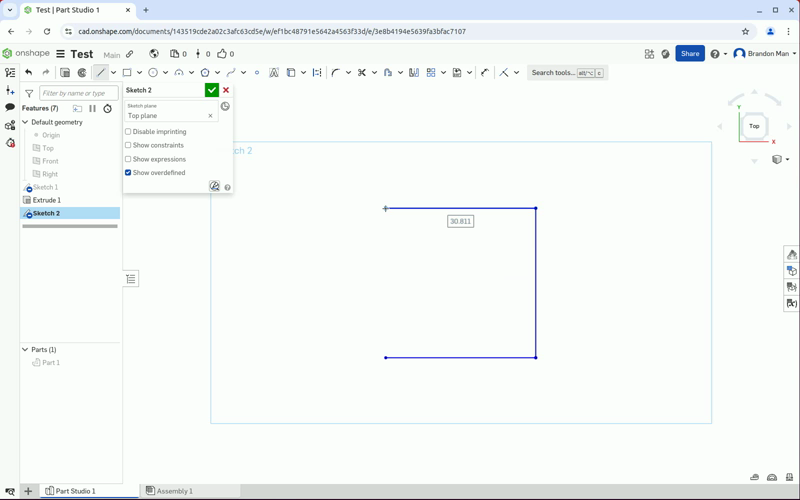
mouse_move(385, 357)
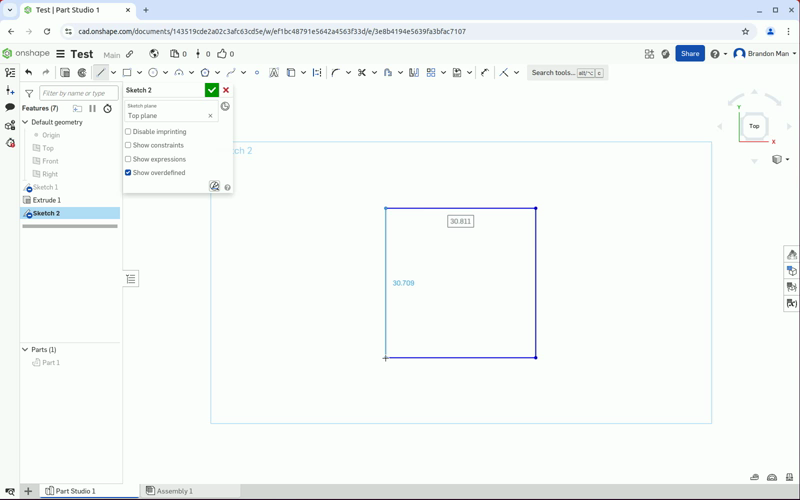
key_up(shift)
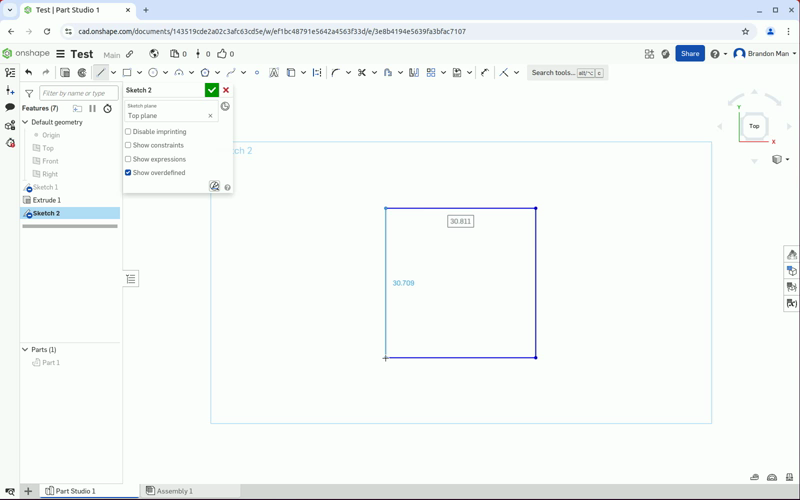
click(385, 357)
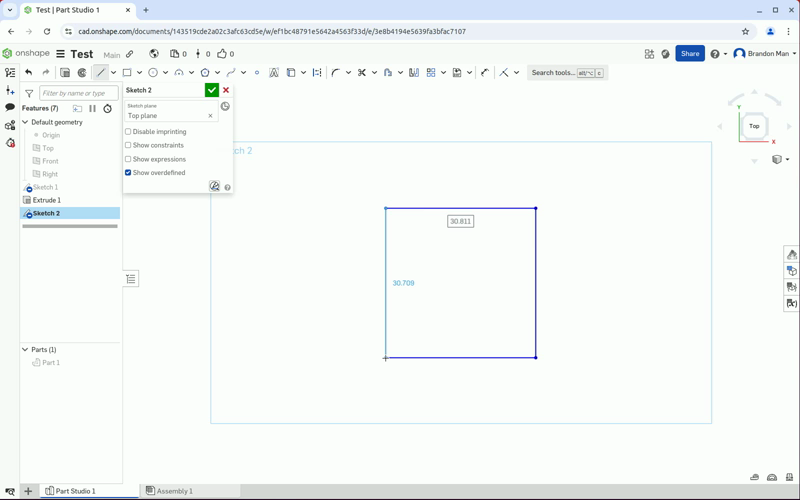
key(esc)
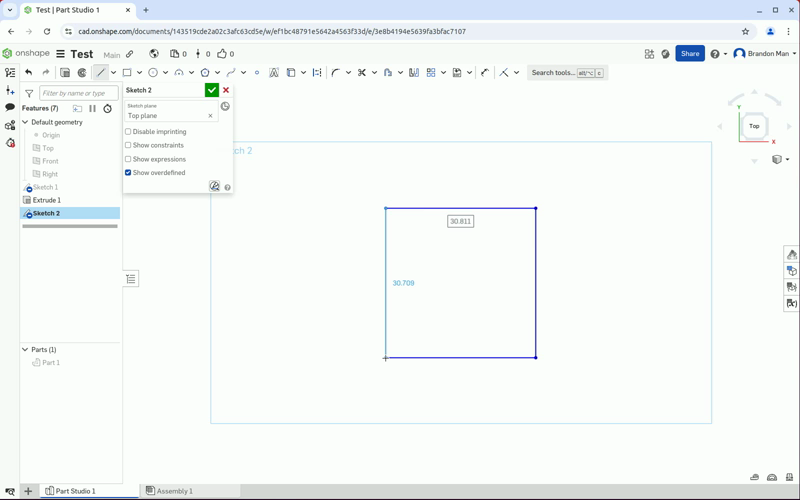
key(c)
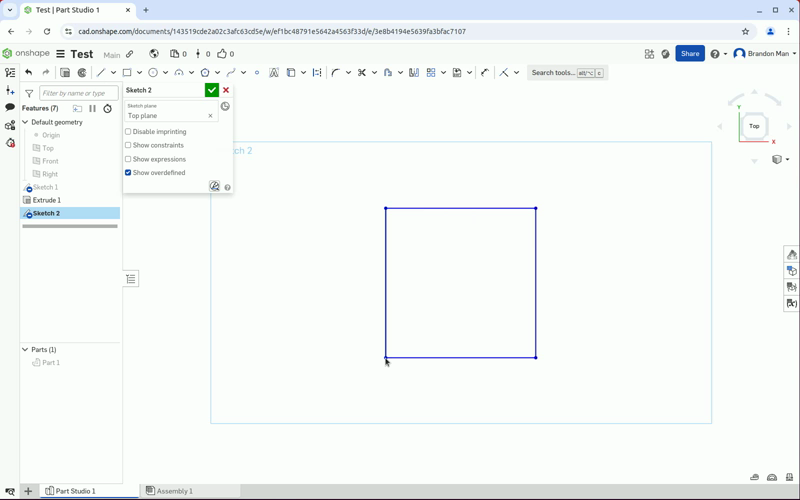
key_down(shift)
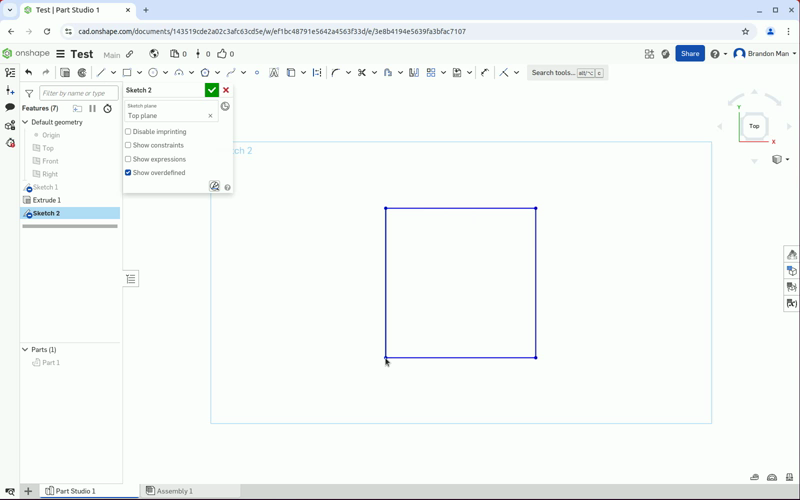
mouse_move(461, 282)
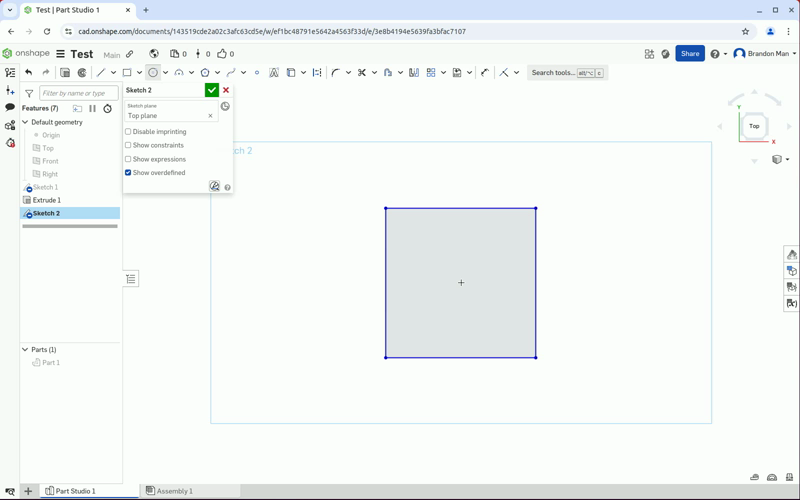
click(461, 282)
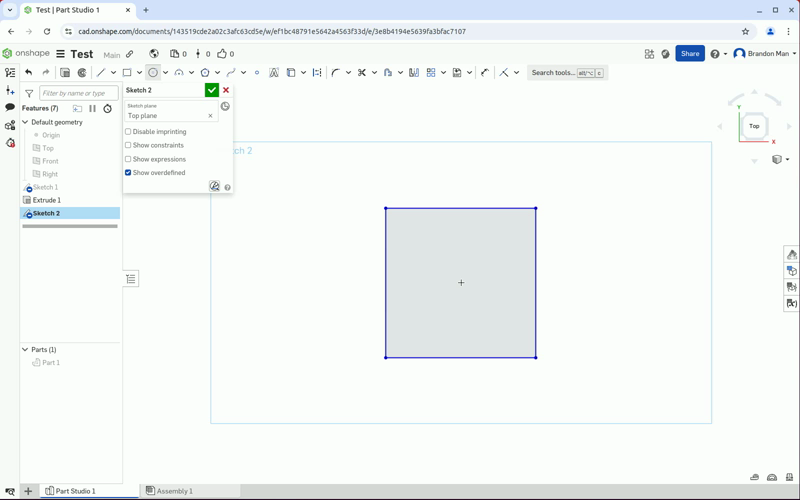
key_up(shift)
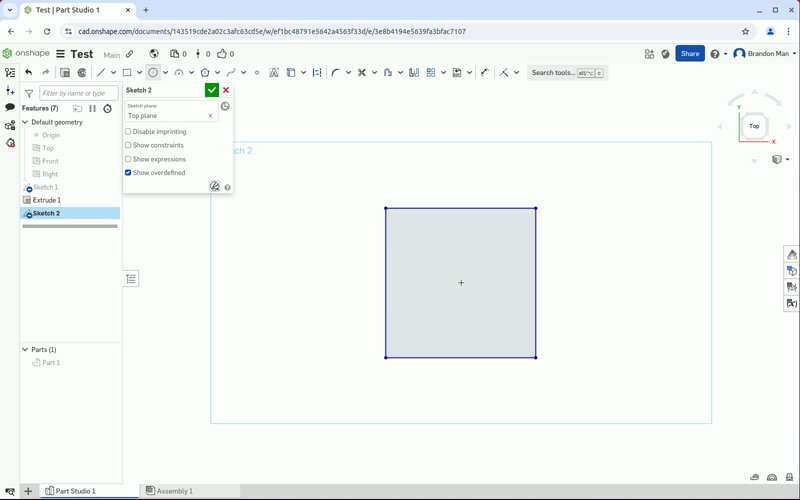
mouse_move(499, 282)
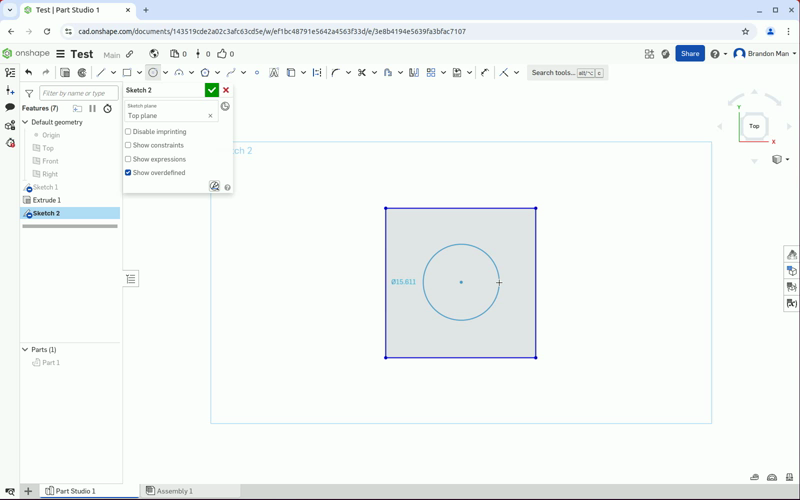
click(499, 282)
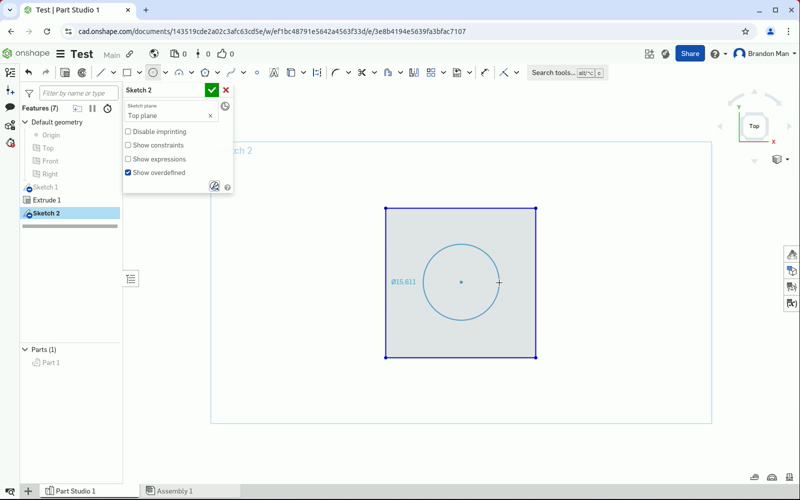
key(esc)
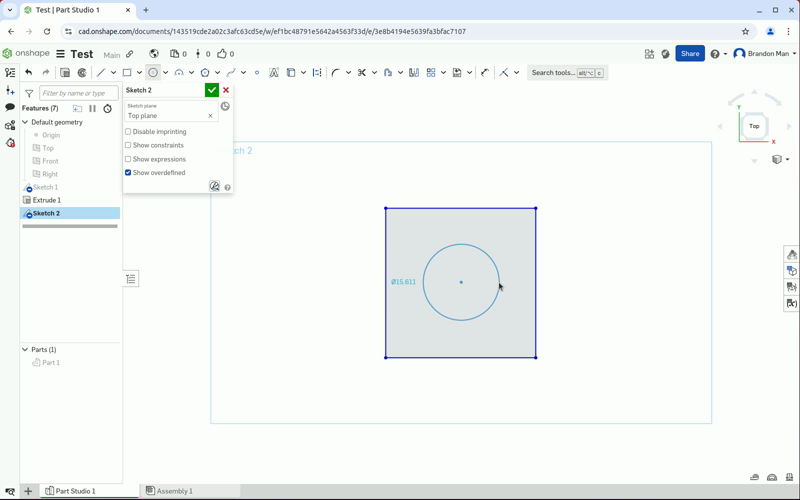
mouse_move(425, 228)
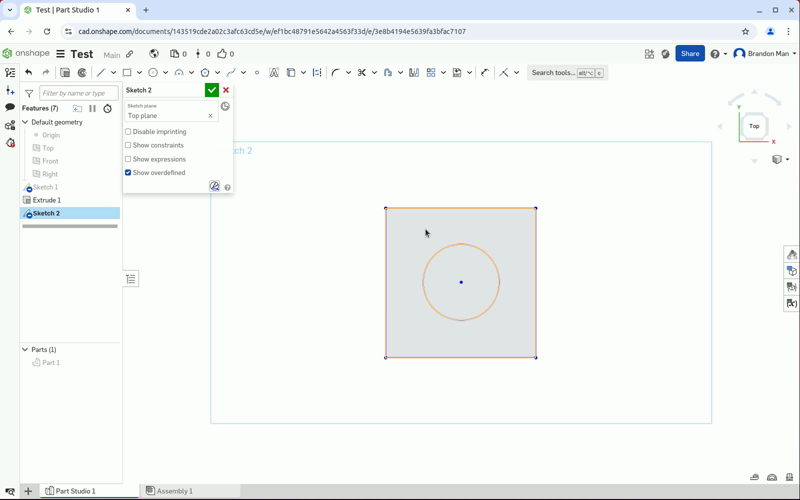
click(425, 228)
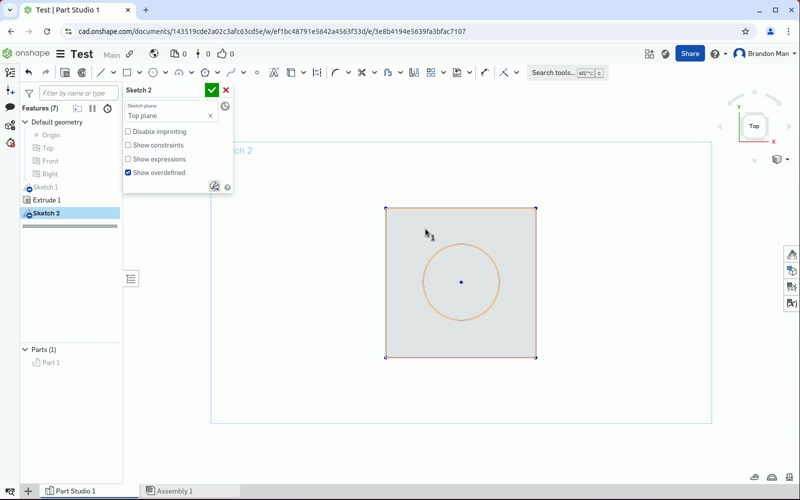
mouse_move(73, 352)
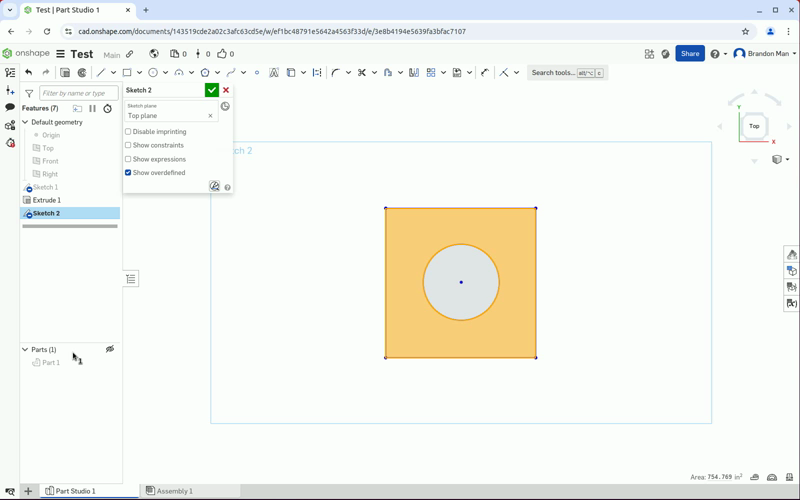
key(shift+y)
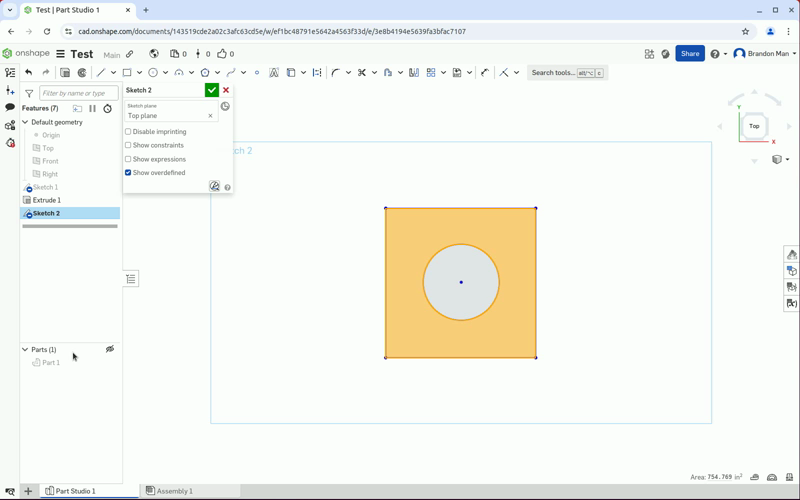
key(shift+e)
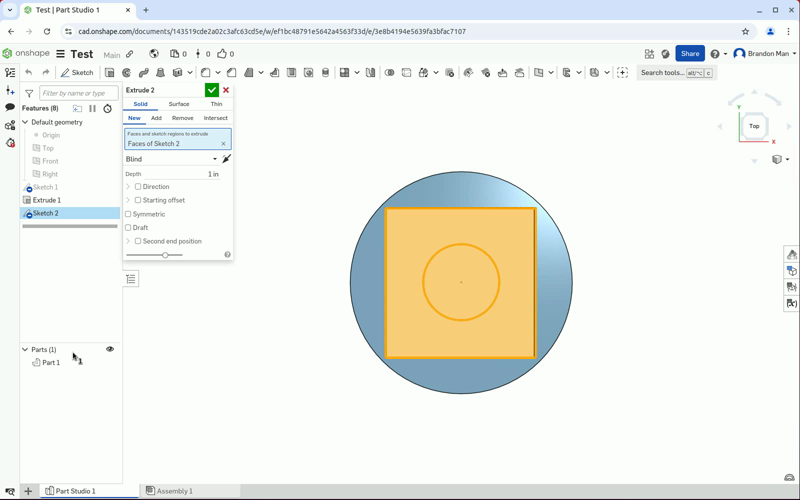
mouse_move(143, 106)
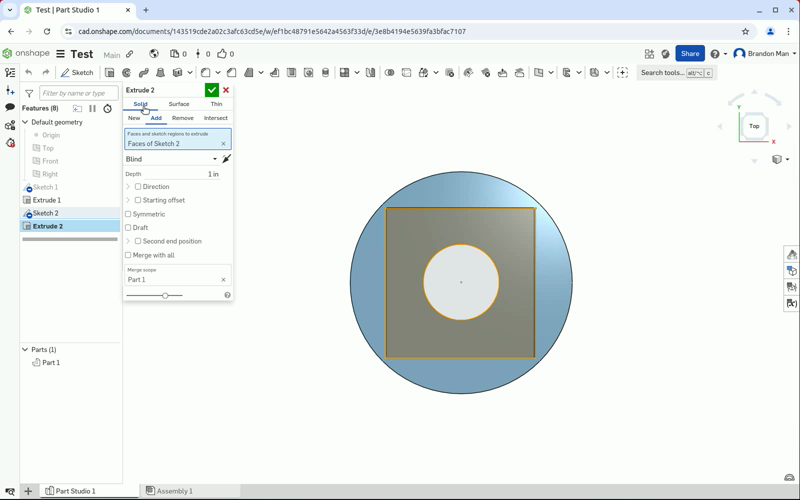
click(143, 106)
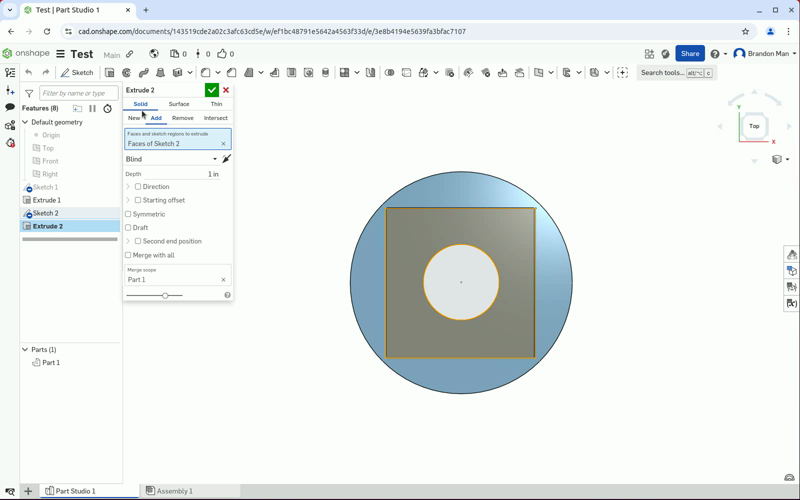
mouse_move(137, 120)
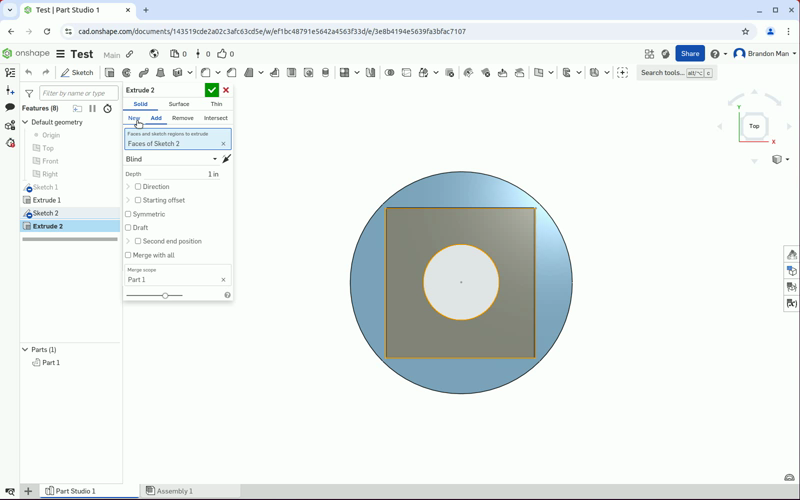
click(137, 120)
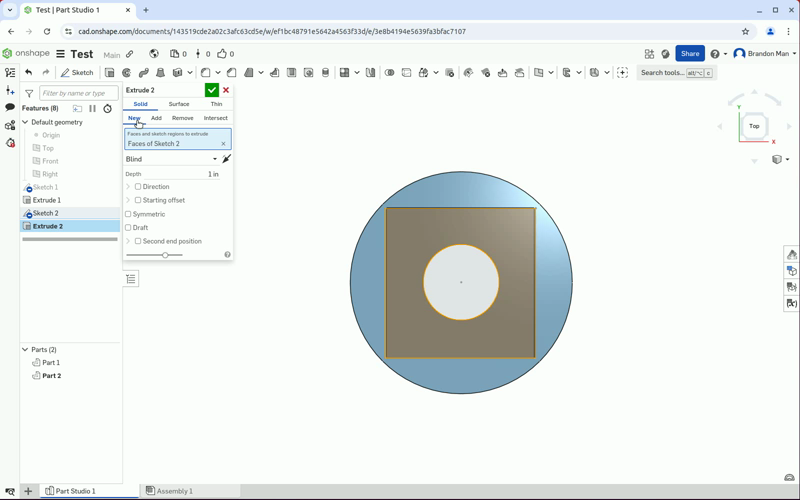
key(tab, 4)
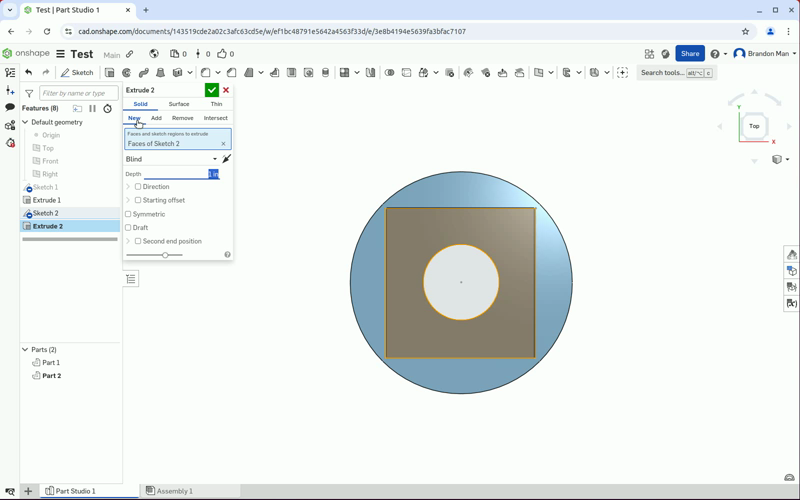
text(7.703)
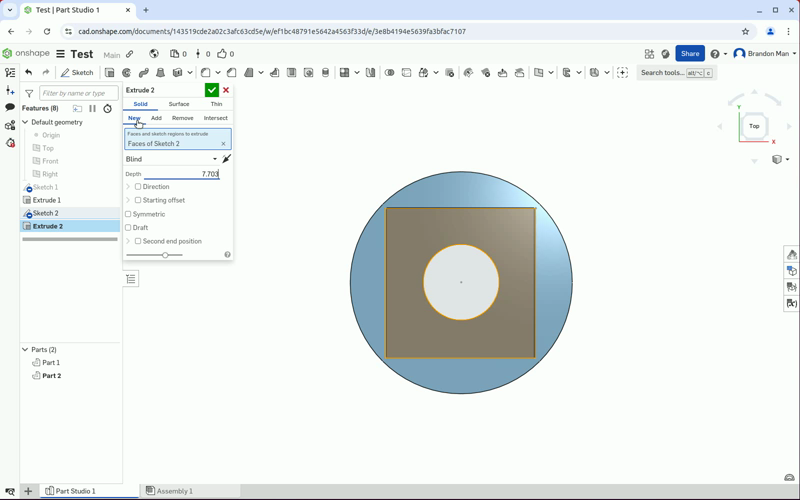
key(enter)
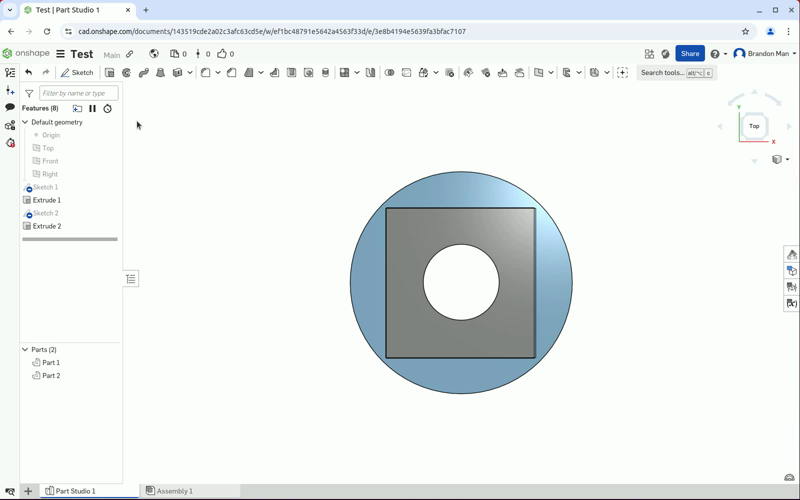
key(shift+h)
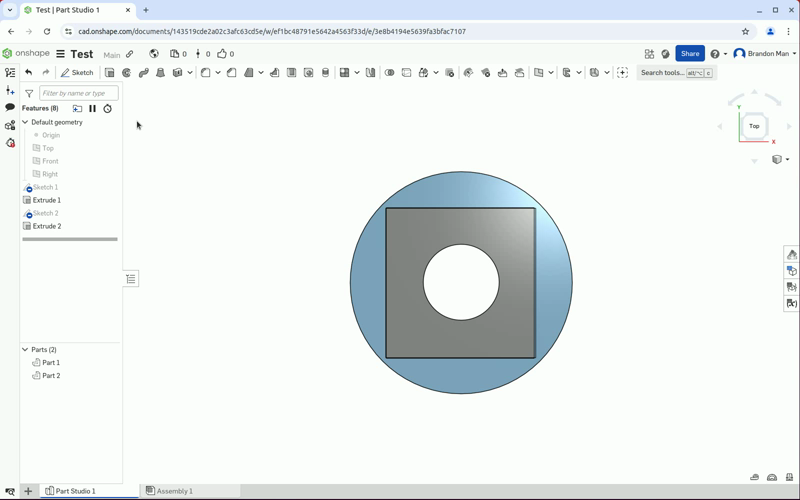
key(shift+h)
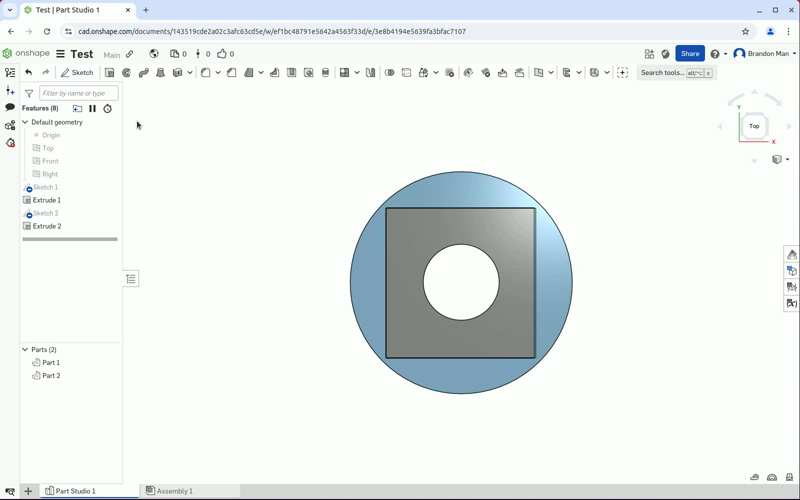
mouse_move(73, 189)
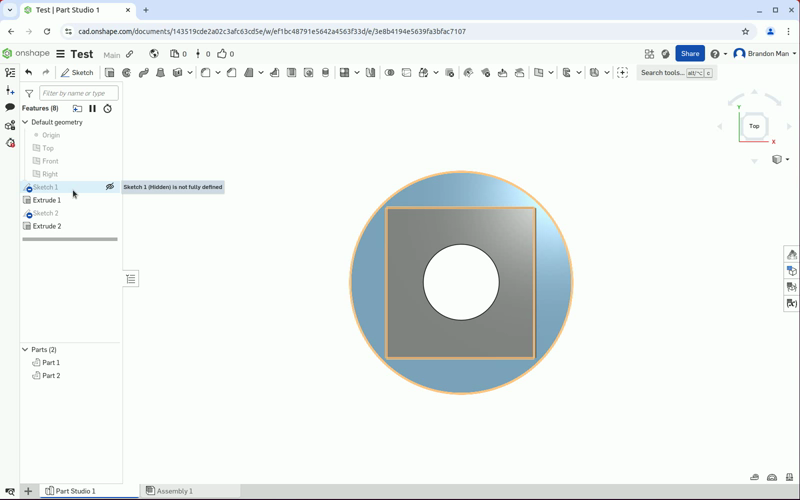
click(73, 189)
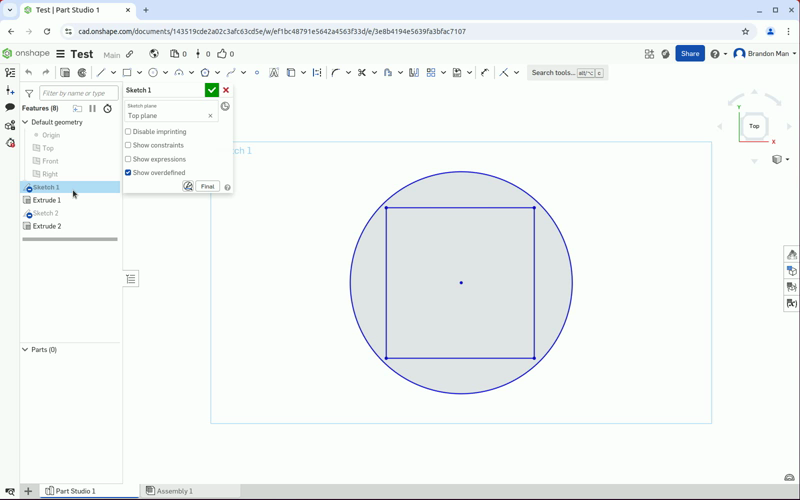
mouse_move(229, 92)
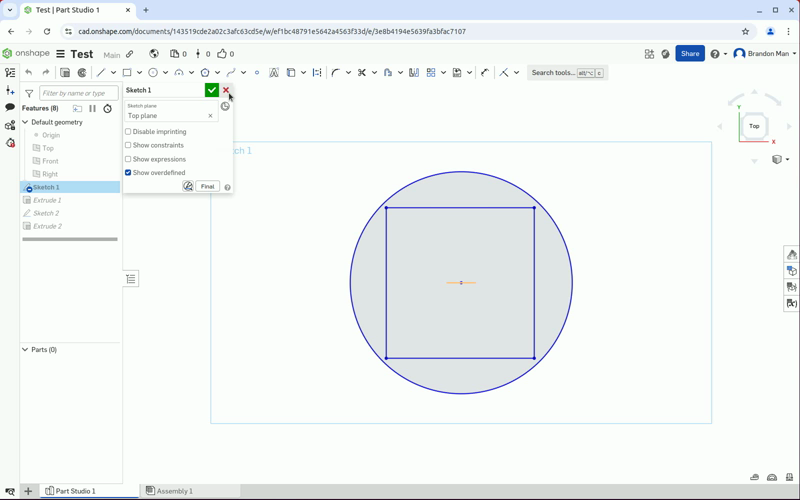
click(229, 92)
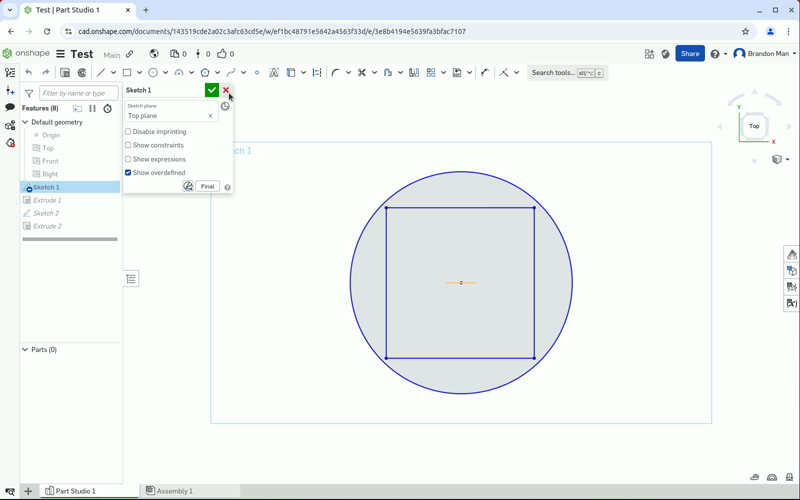
key(shift+s)
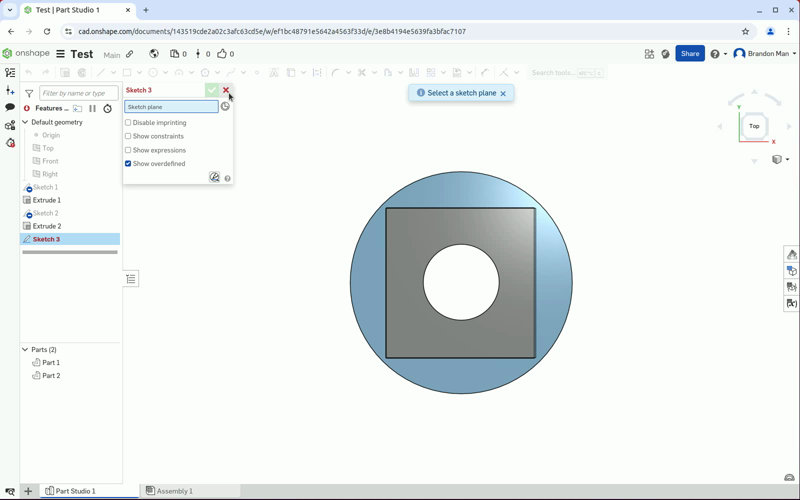
mouse_move(73, 150)
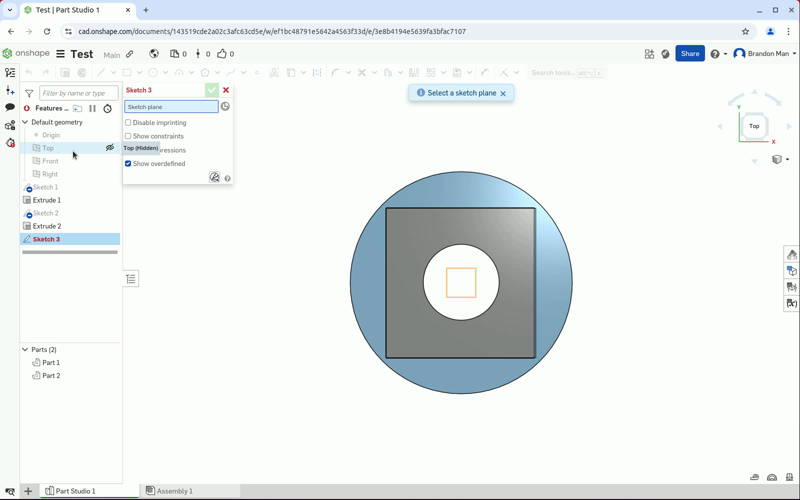
click(73, 150)
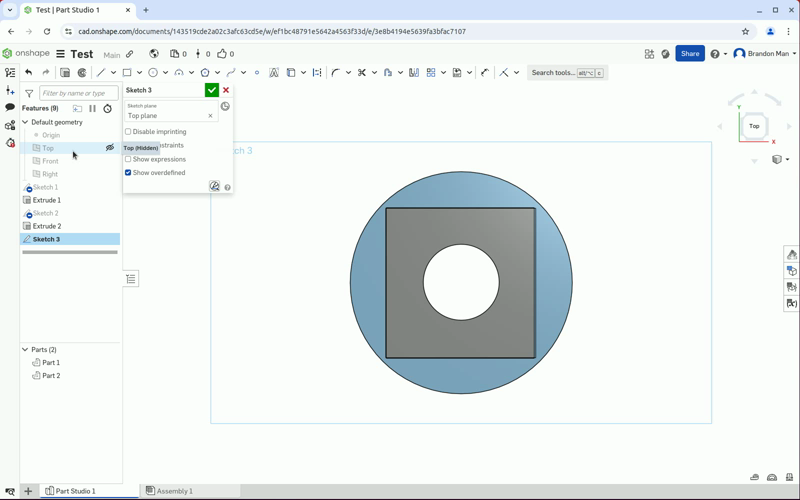
mouse_move(73, 352)
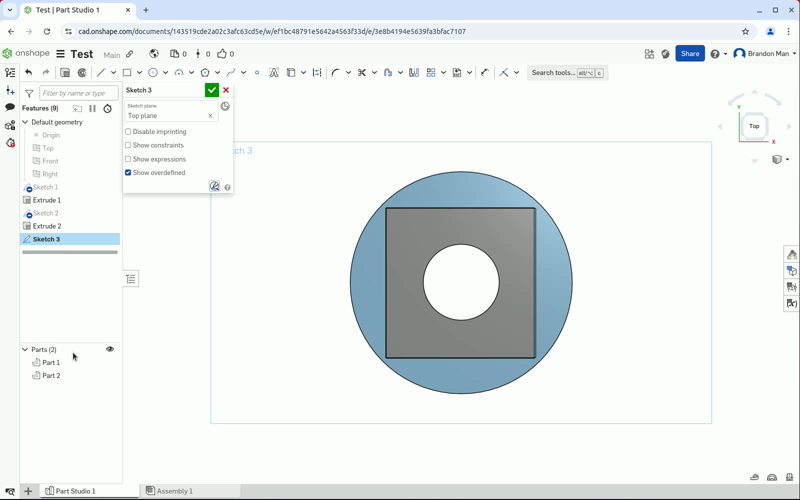
key(y)
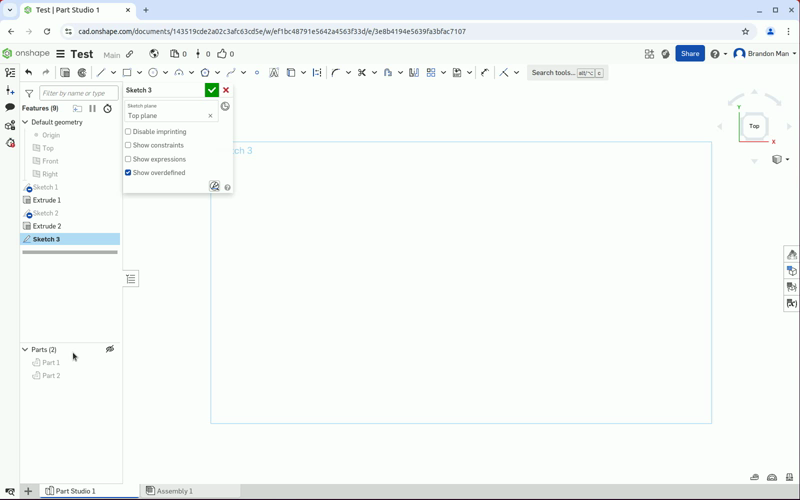
key(c)
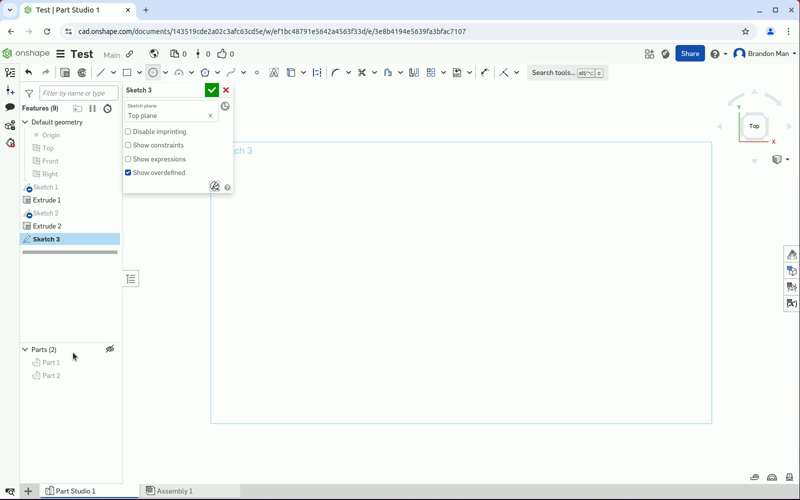
key_down(shift)
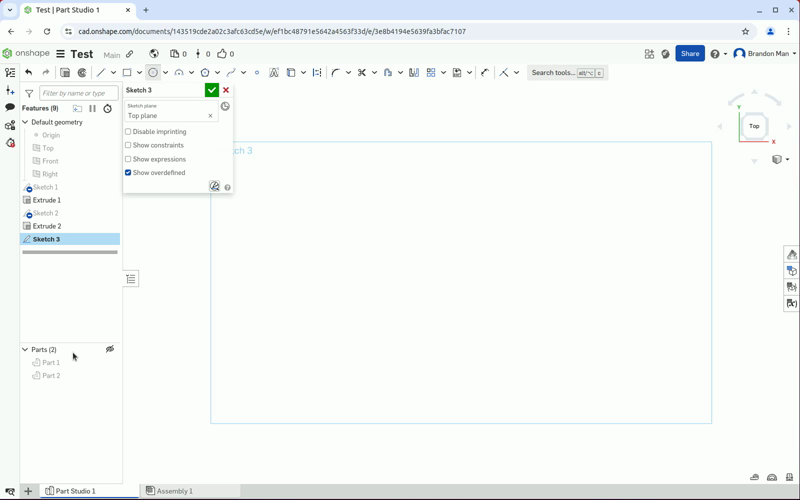
mouse_move(461, 282)
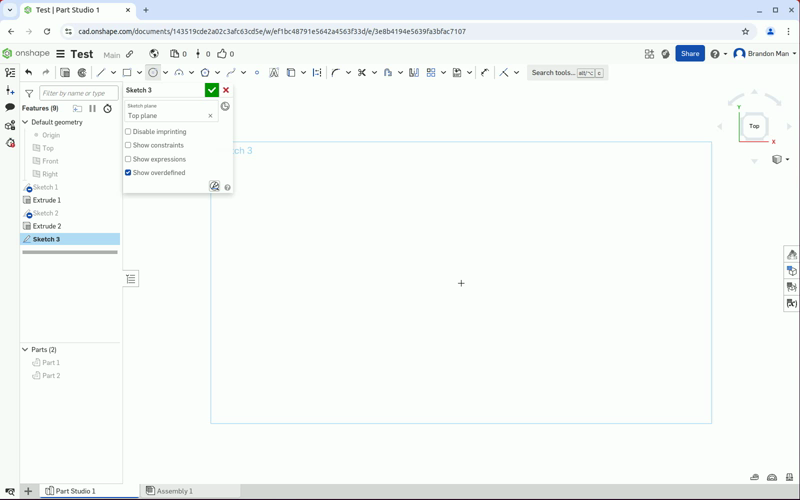
click(461, 282)
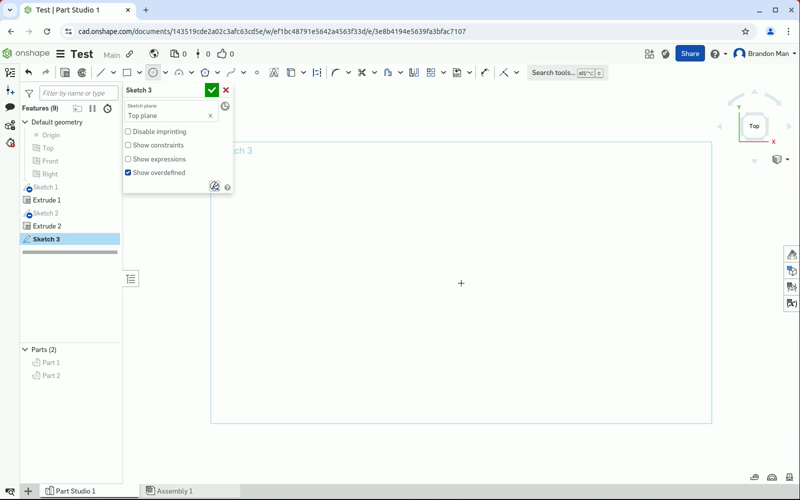
key_up(shift)
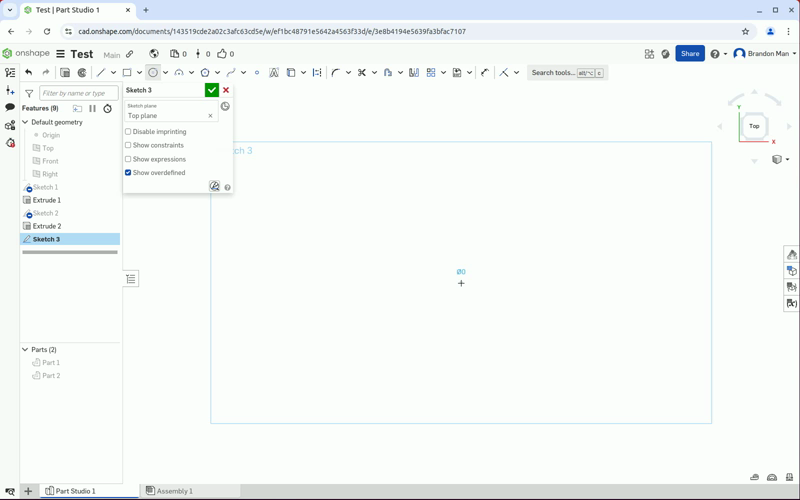
mouse_move(499, 282)
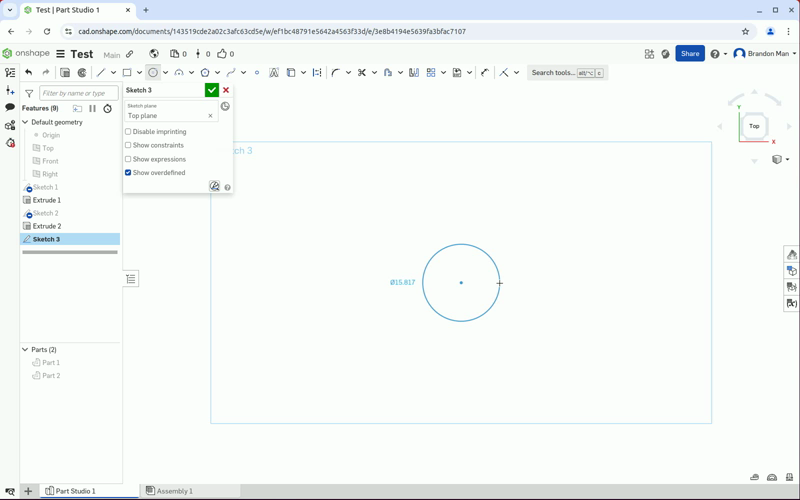
click(499, 282)
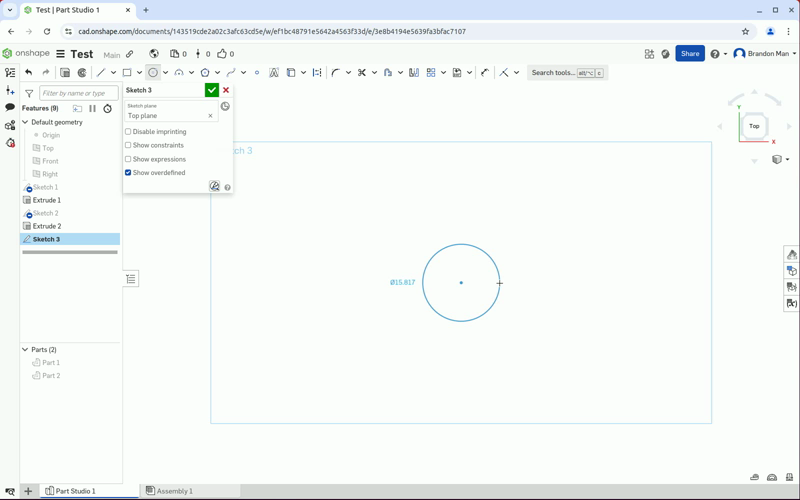
key(esc)
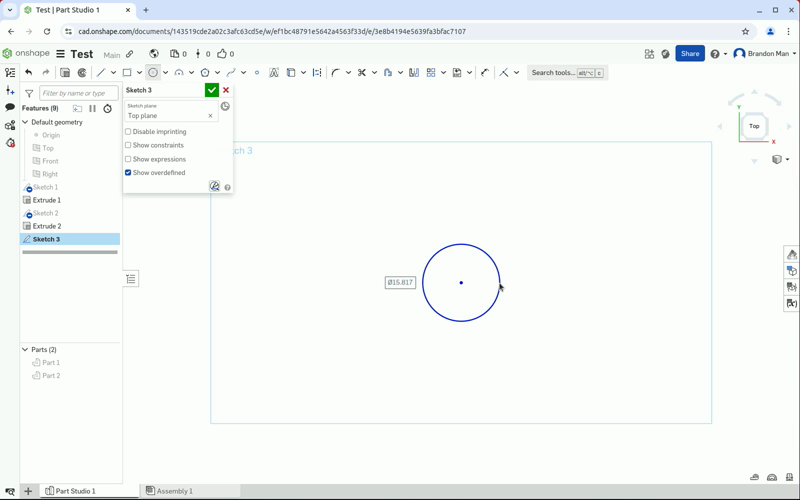
mouse_move(449, 291)
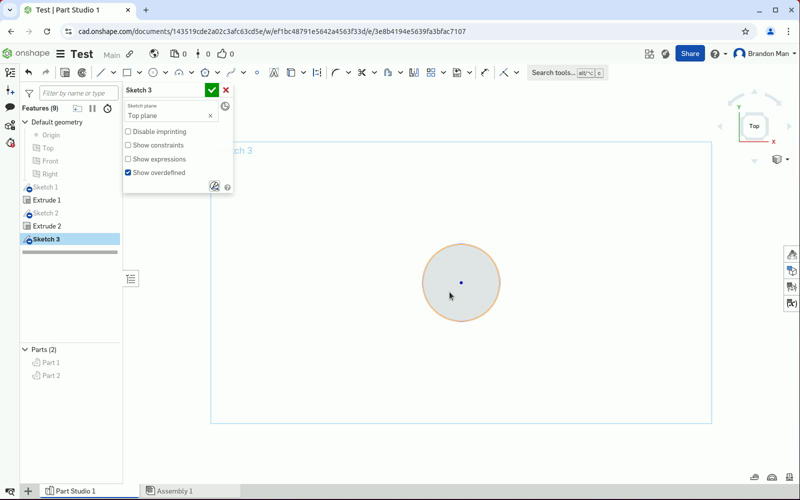
click(449, 291)
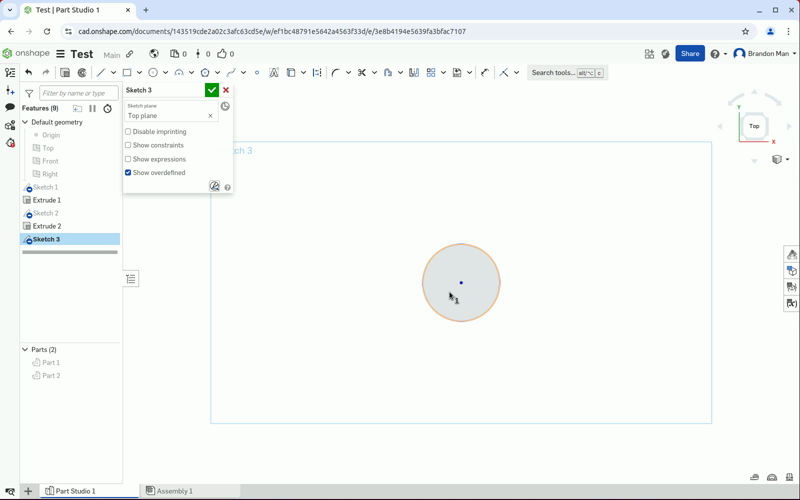
mouse_move(73, 352)
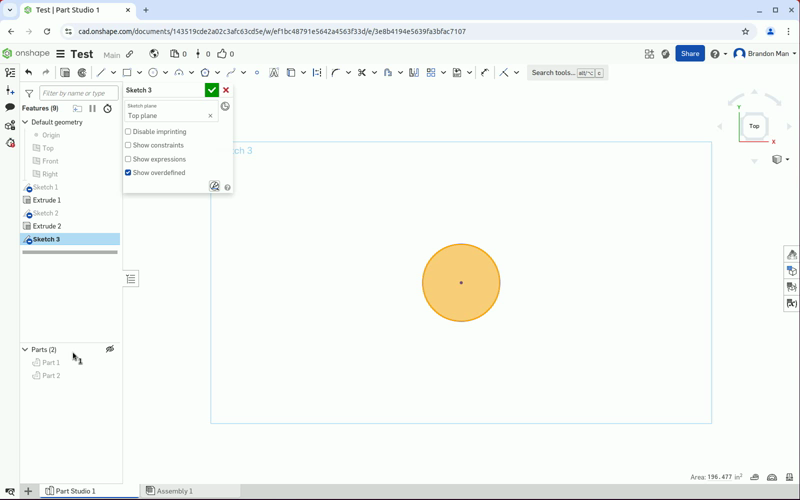
key(shift+y)
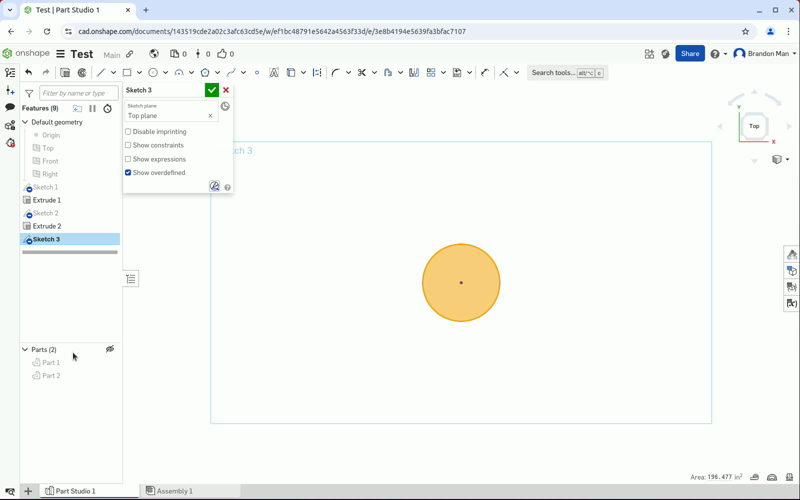
key(shift+e)
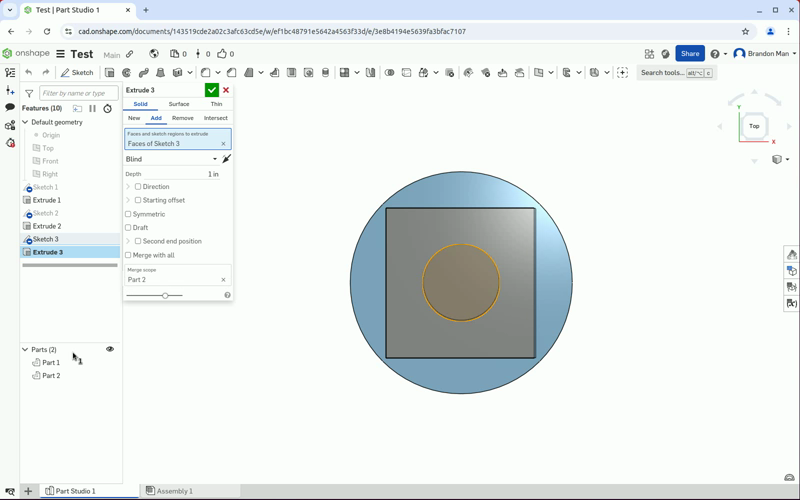
mouse_move(143, 106)
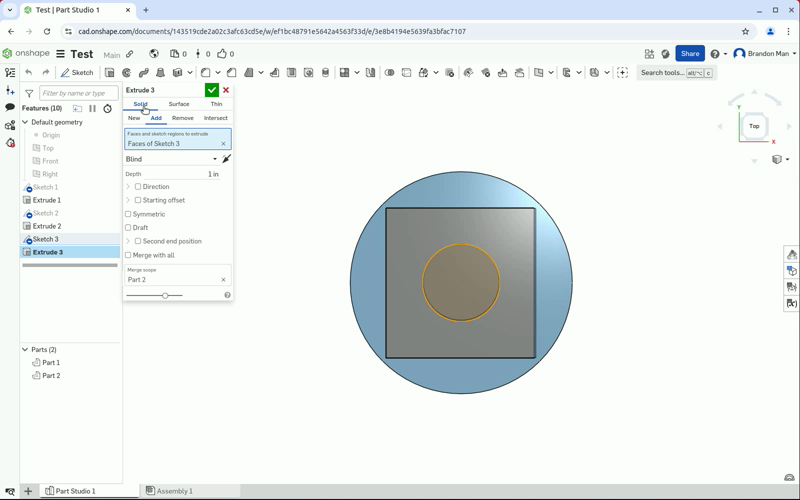
click(143, 106)
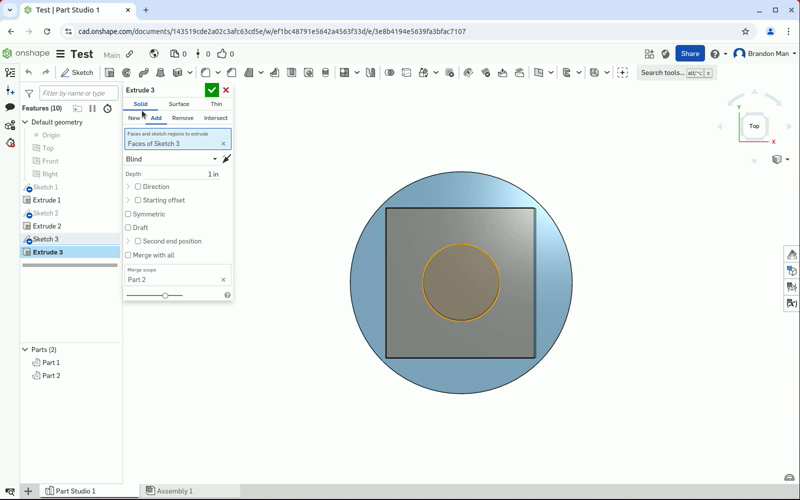
mouse_move(137, 120)
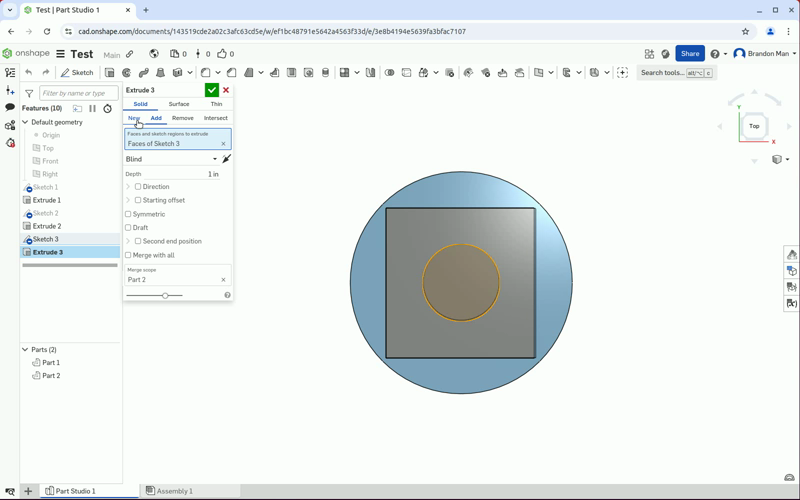
click(137, 120)
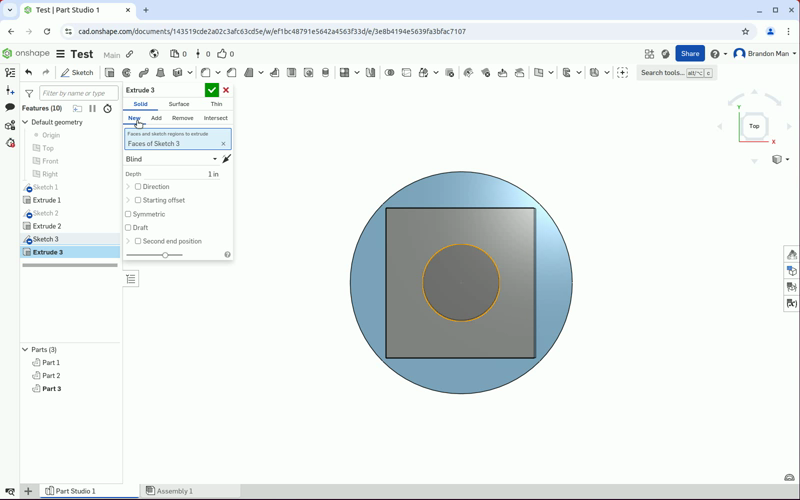
key(tab, 4)
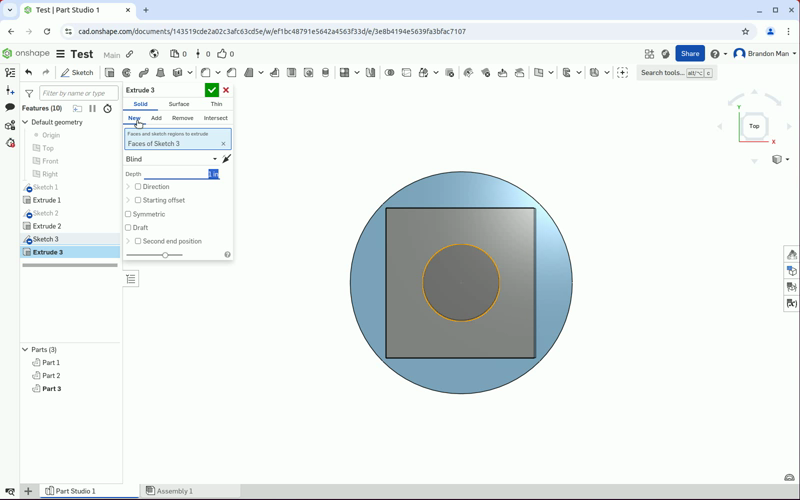
text(7.703)
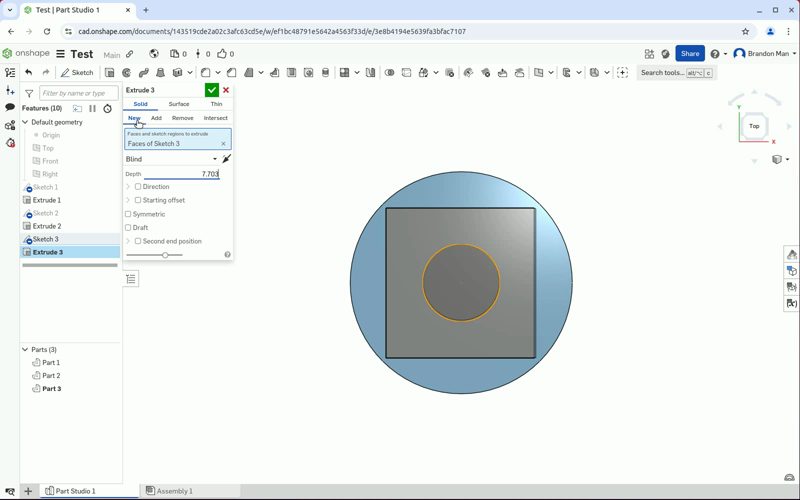
key(enter)
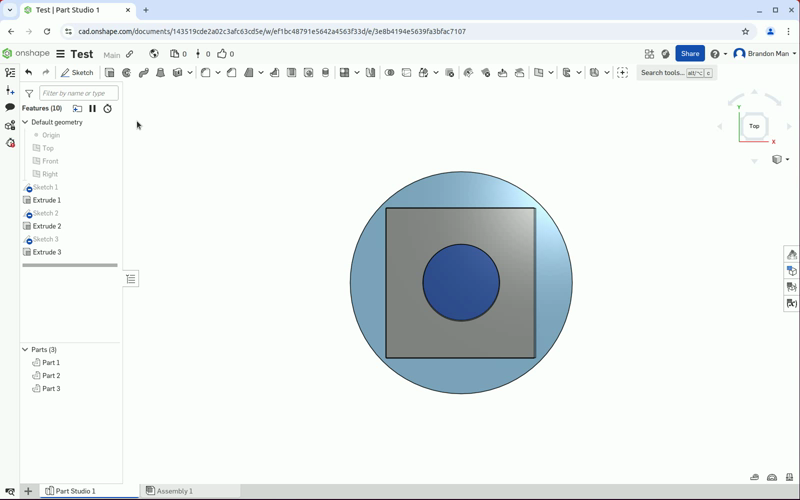
key(shift+h)
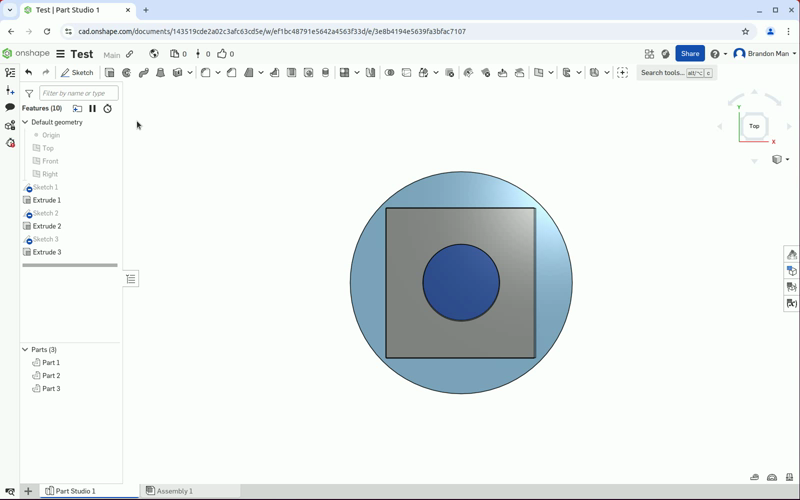
key(shift+h)
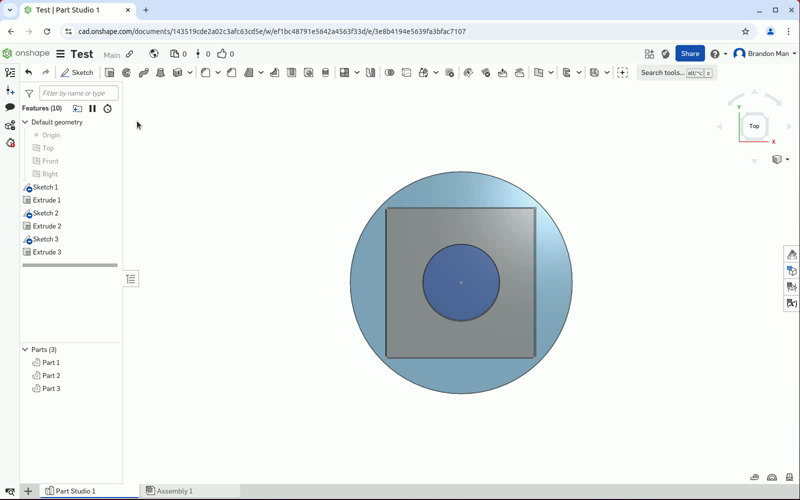
key(shift+7)
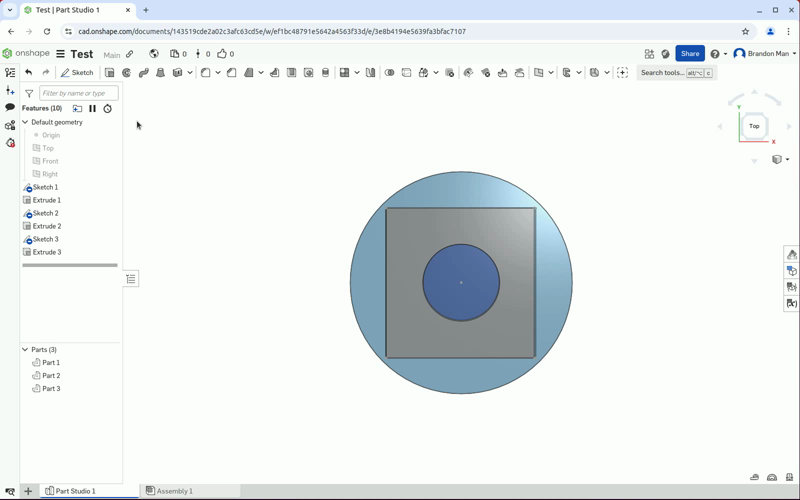
key(up, 3)
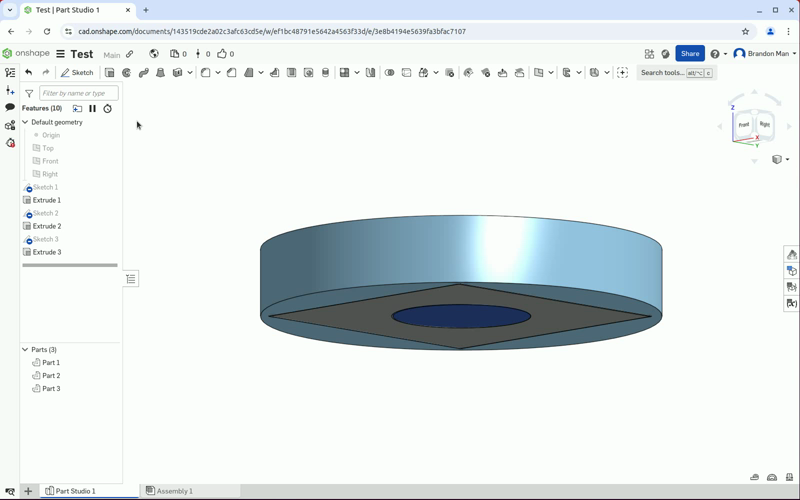
key(left, 3)
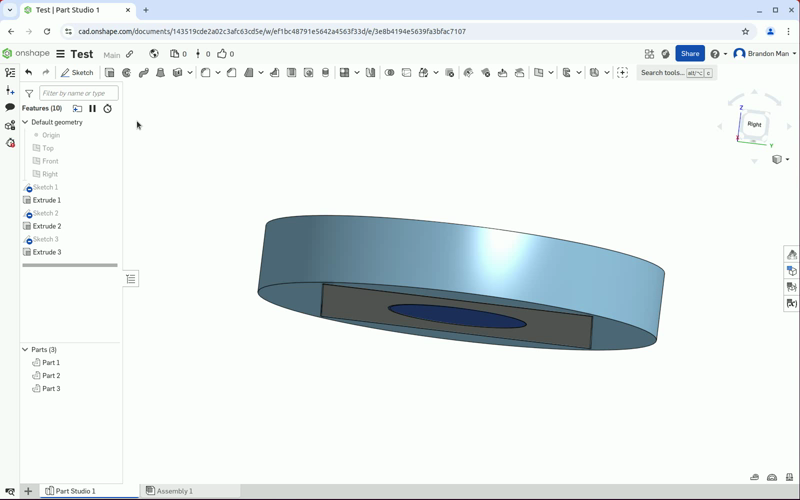
key(right, 3)
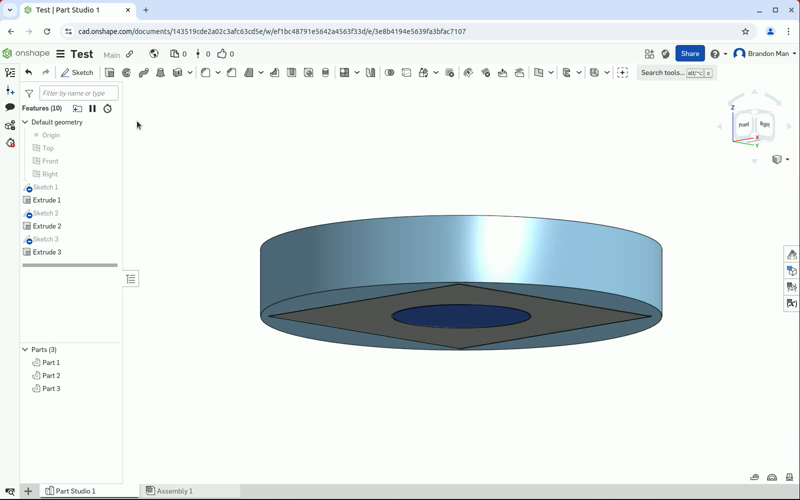
key(down, 3)
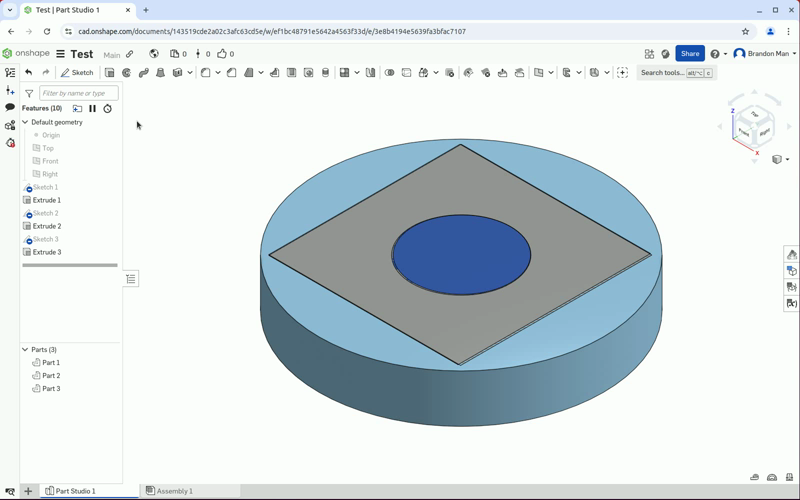
mouse_move(73, 189)
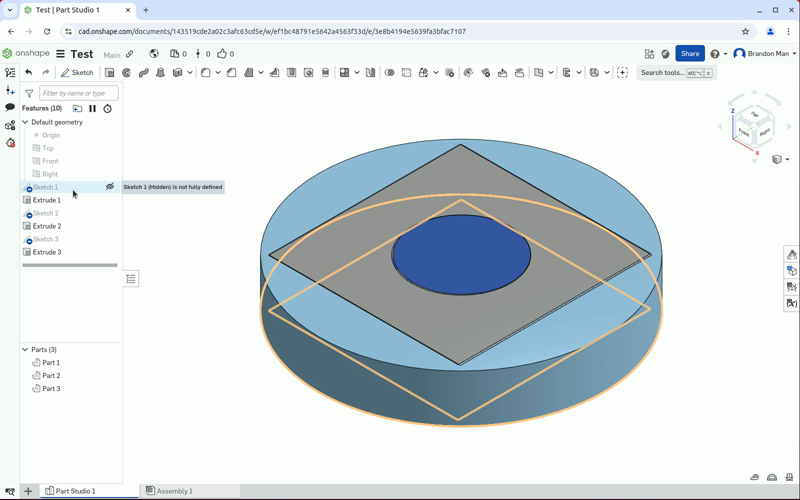
click(73, 189)